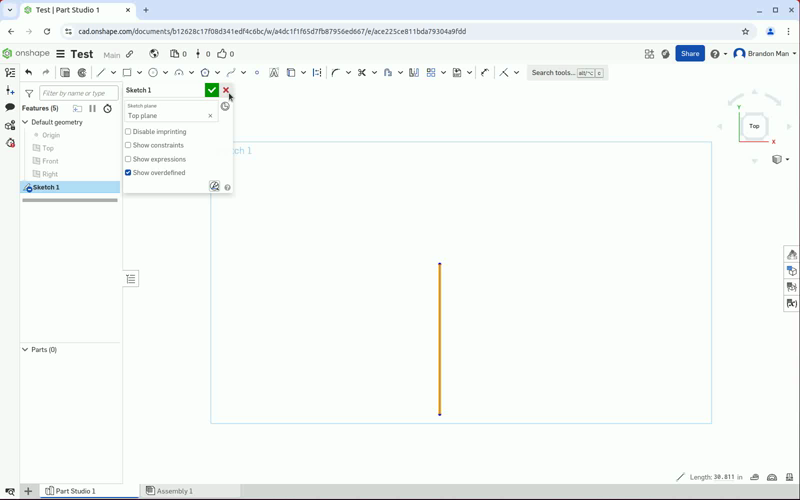
key(shift+h)
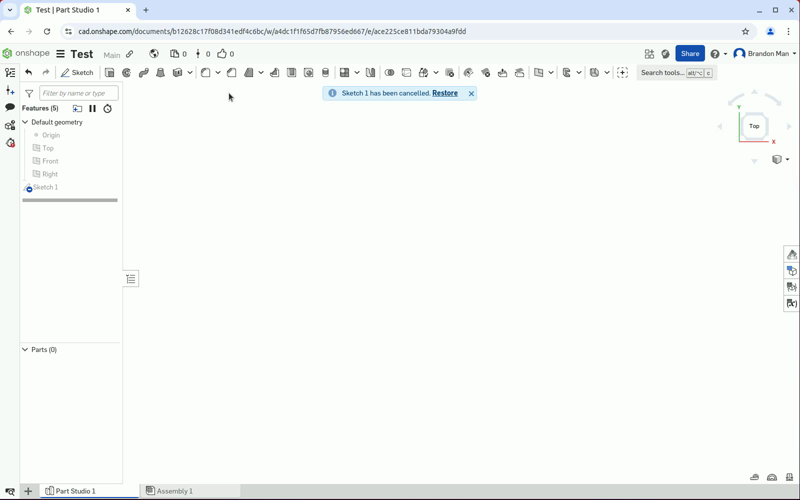
mouse_move(73, 352)
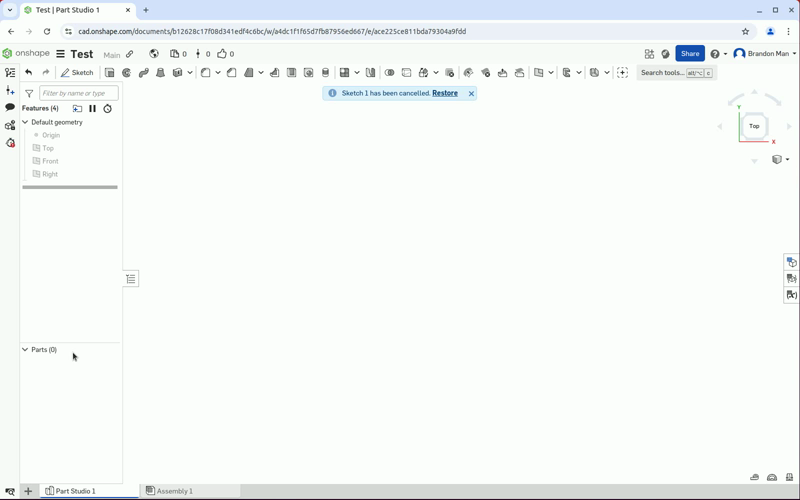
key(y)
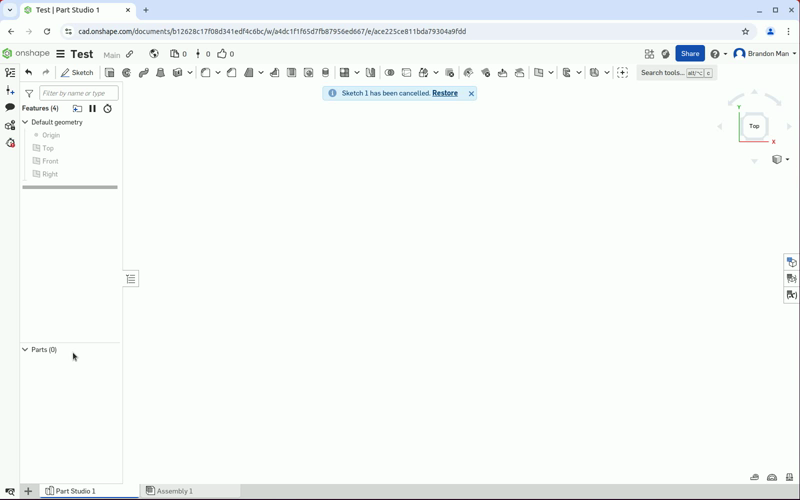
key(shift+p)
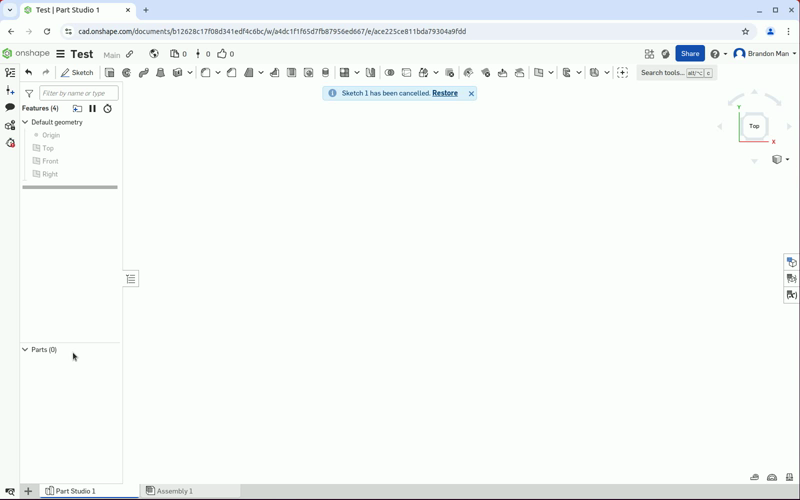
key(space)
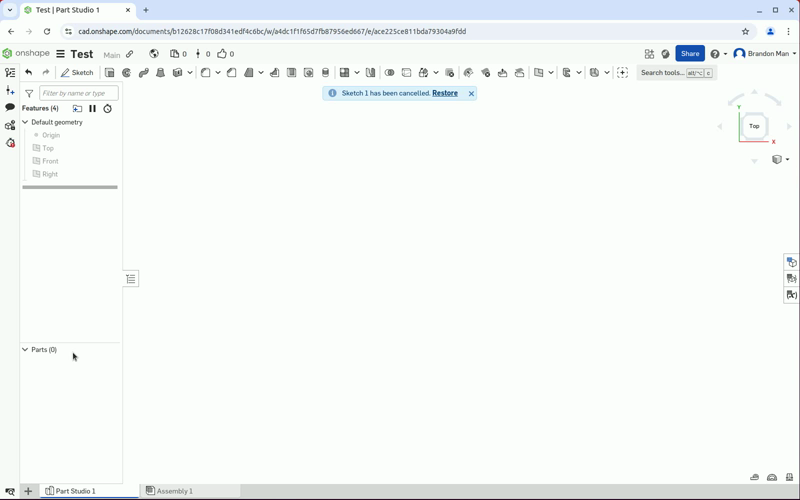
key_down(shift)
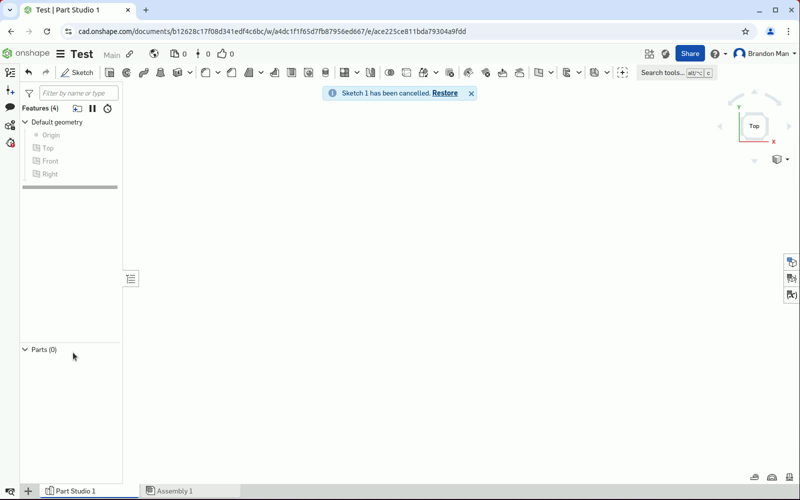
key(up)
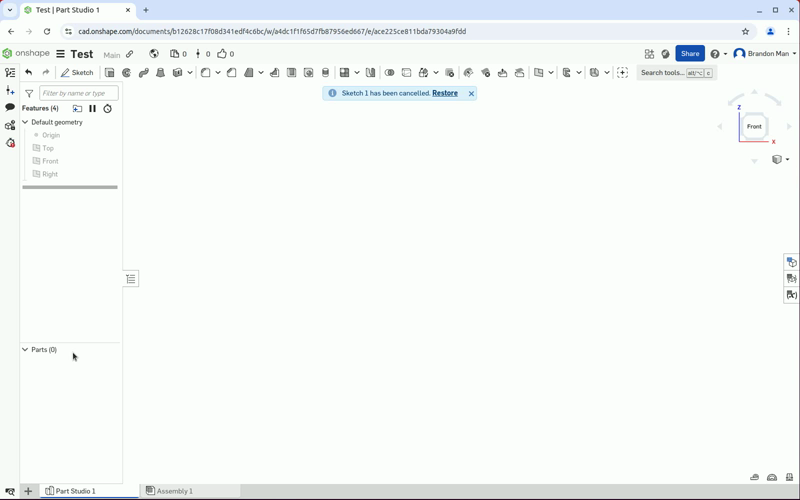
key_up(shift)
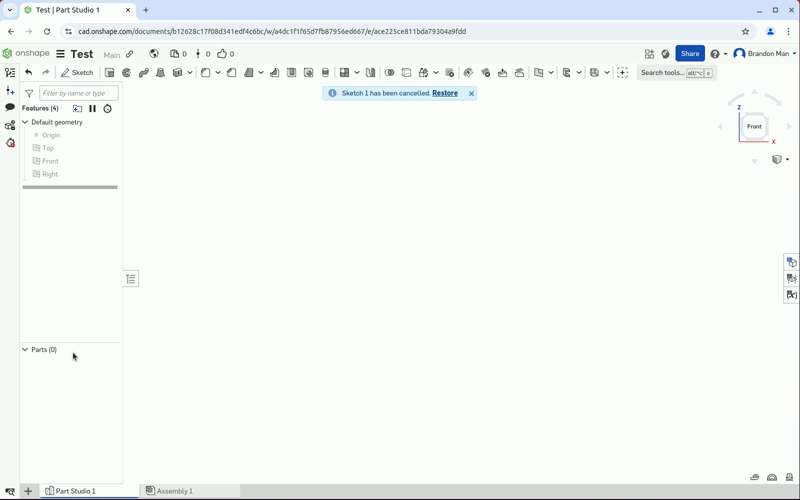
mouse_move(73, 352)
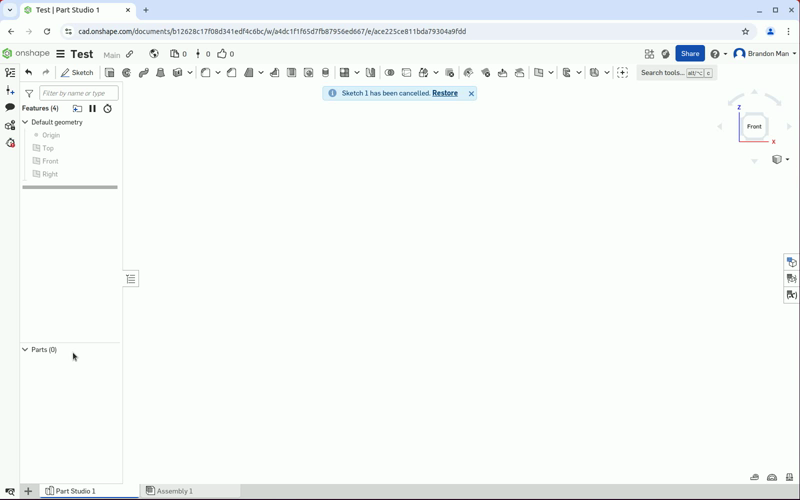
key(shift+y)
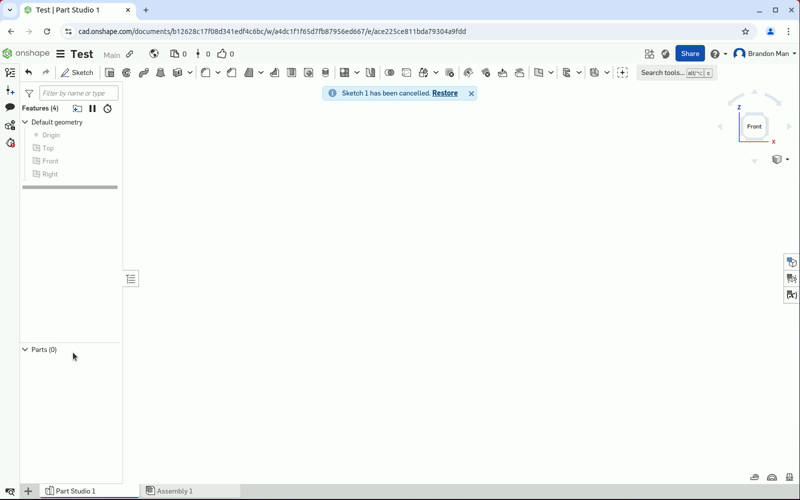
key(shift+s)
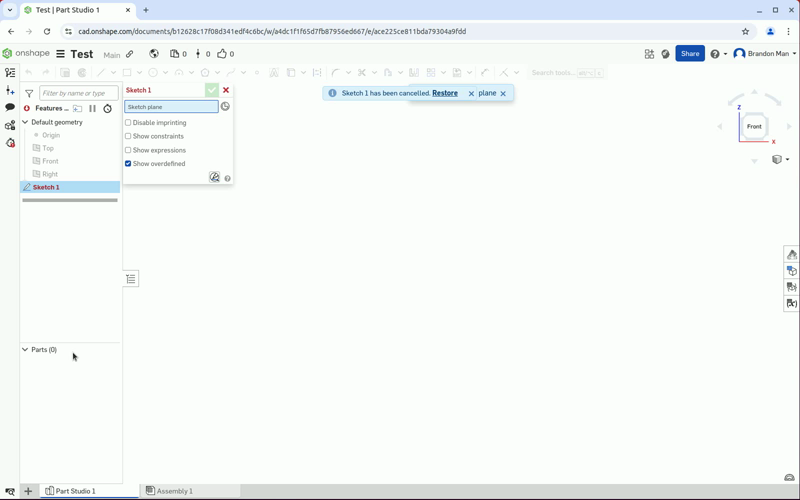
mouse_move(73, 163)
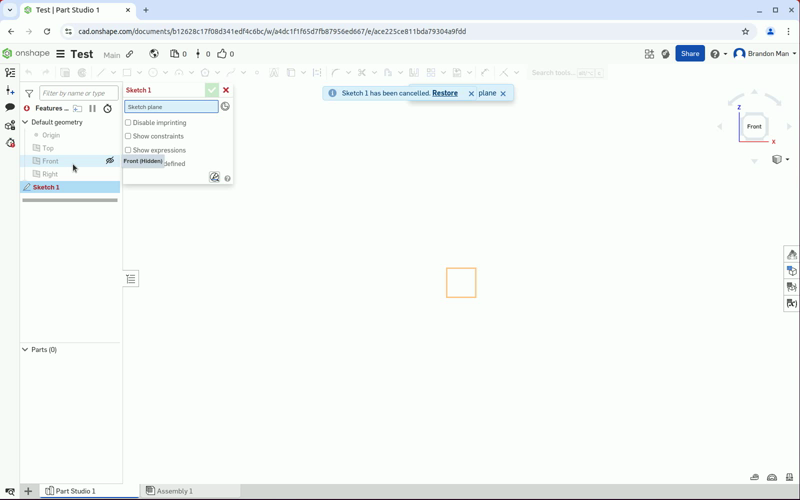
click(73, 163)
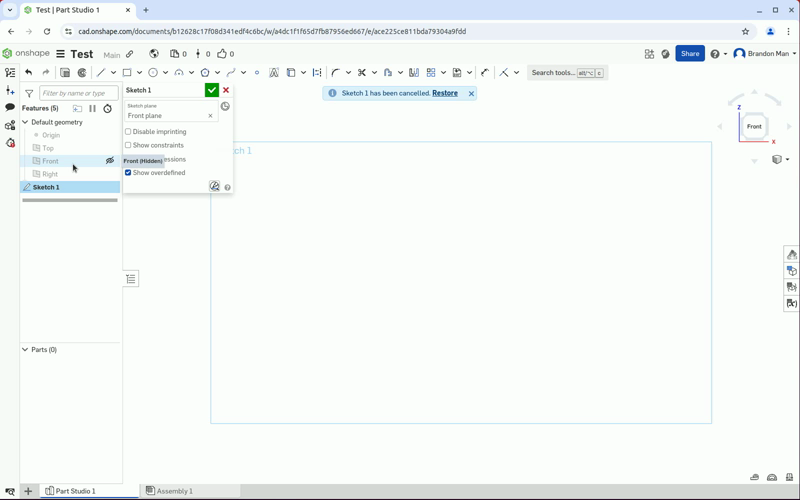
mouse_move(73, 352)
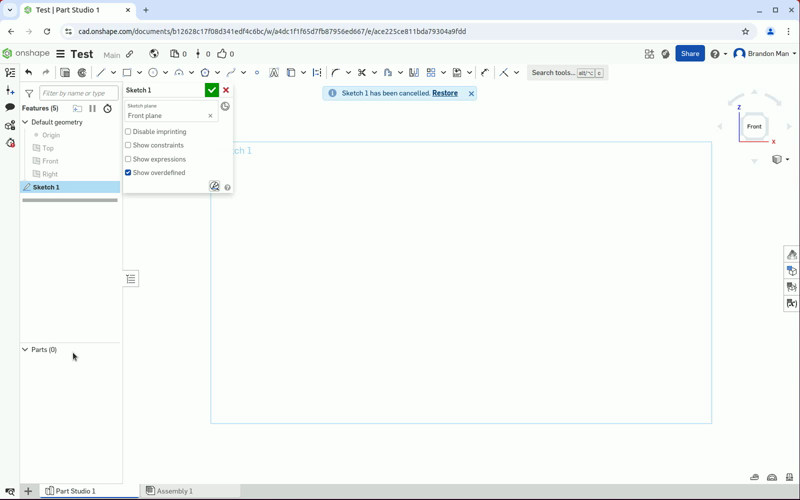
key(y)
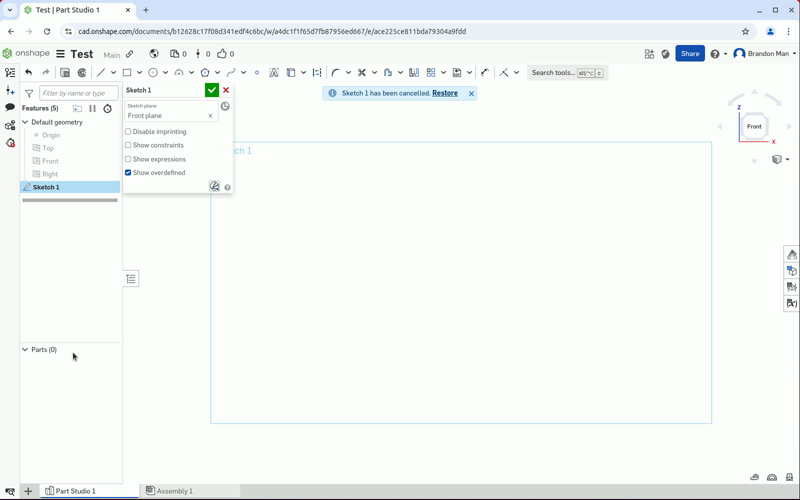
key(l)
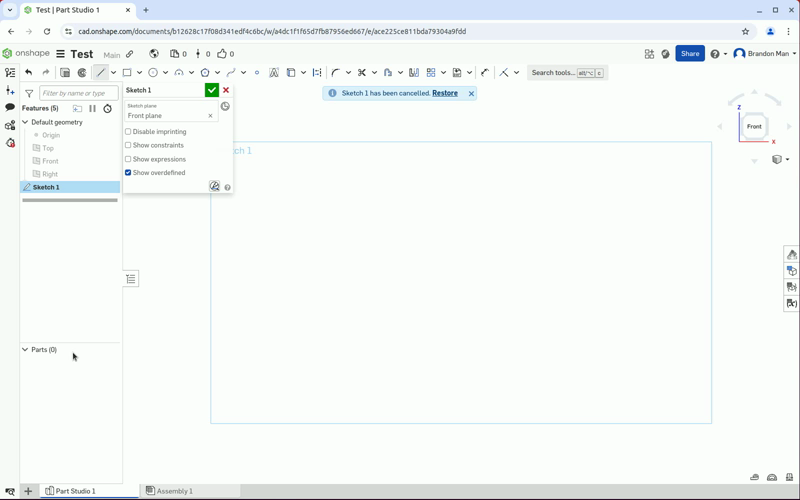
key_down(shift)
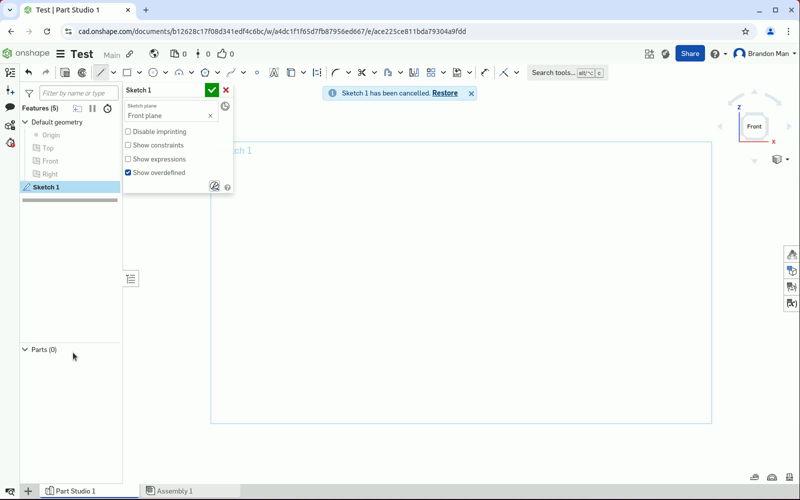
mouse_move(385, 282)
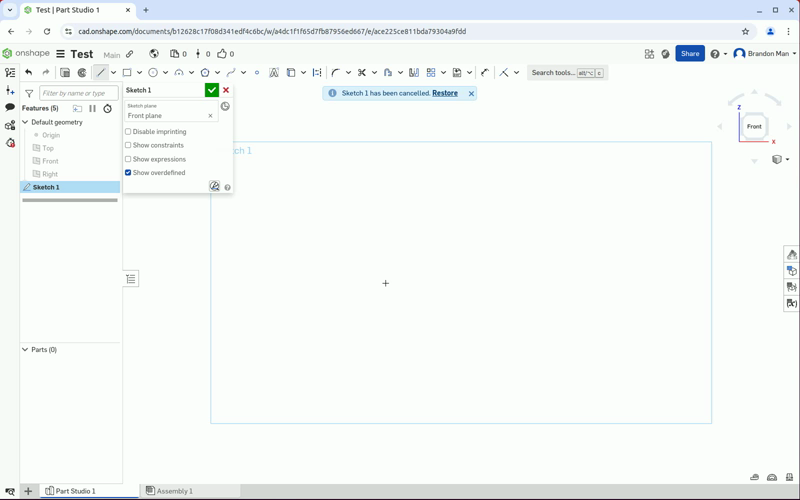
click(385, 282)
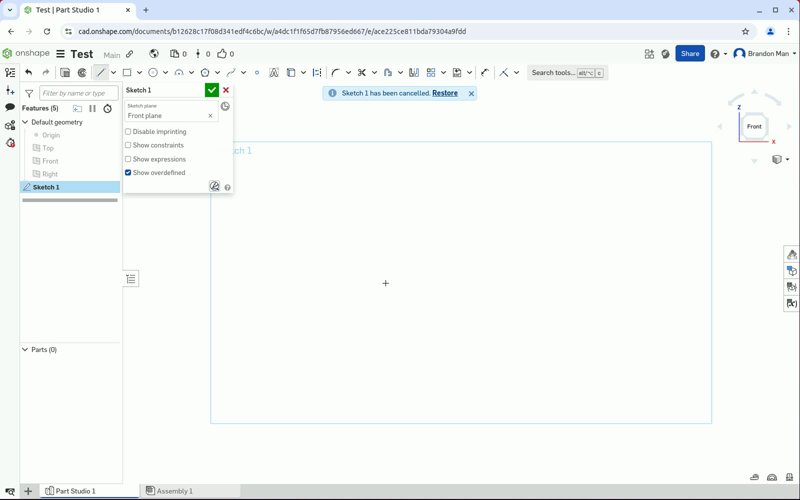
key_up(shift)
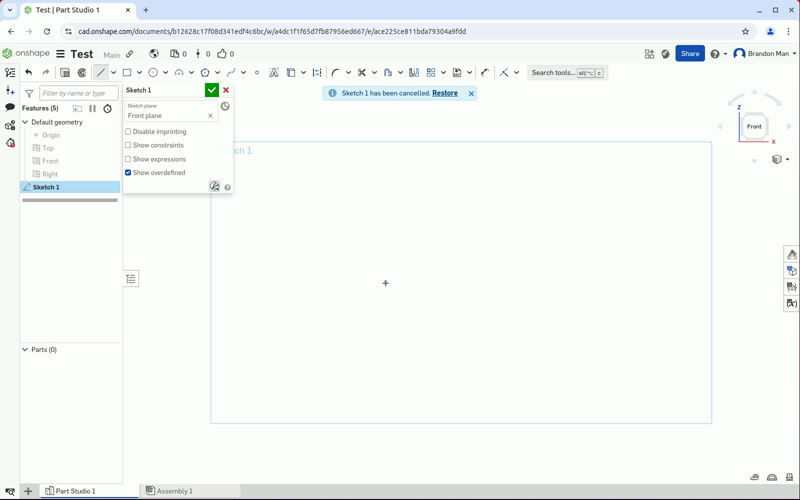
key_down(shift)
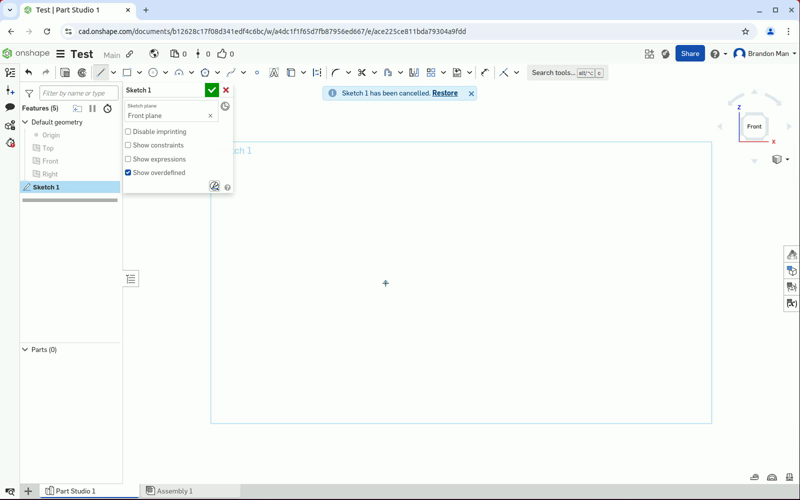
mouse_move(461, 282)
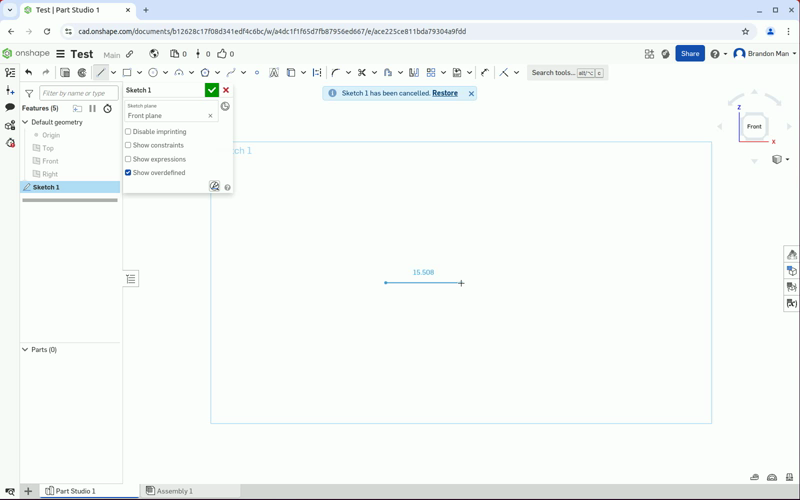
click(461, 282)
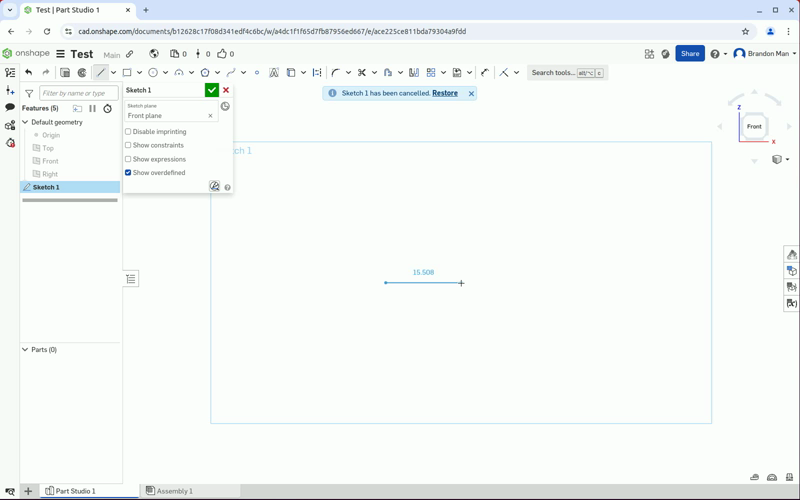
key_up(shift)
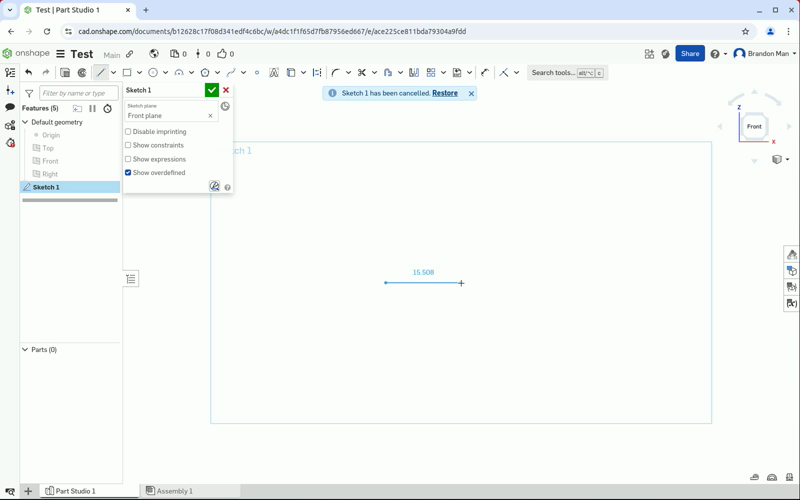
key_down(shift)
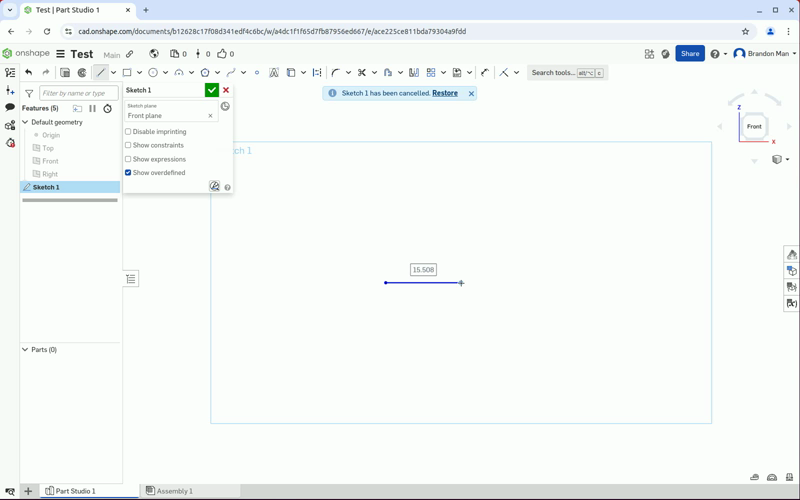
mouse_move(461, 207)
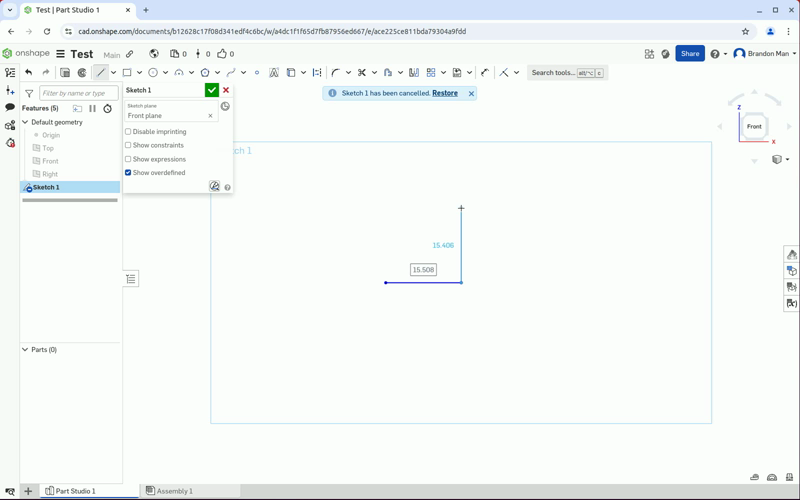
click(461, 207)
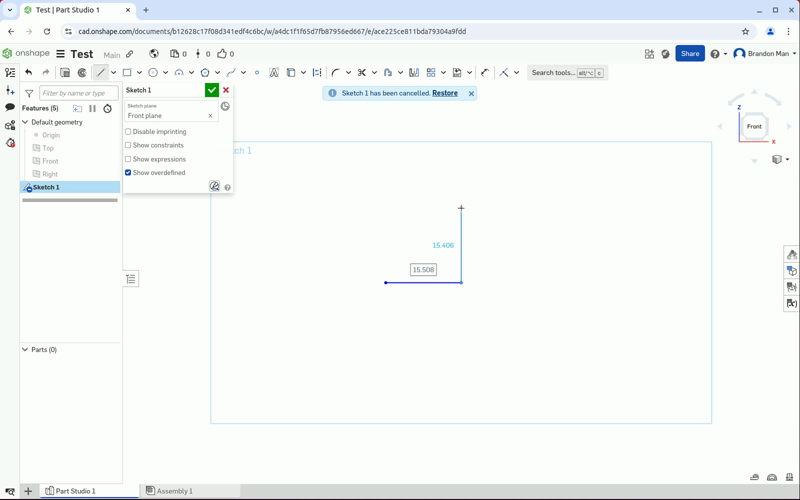
key_up(shift)
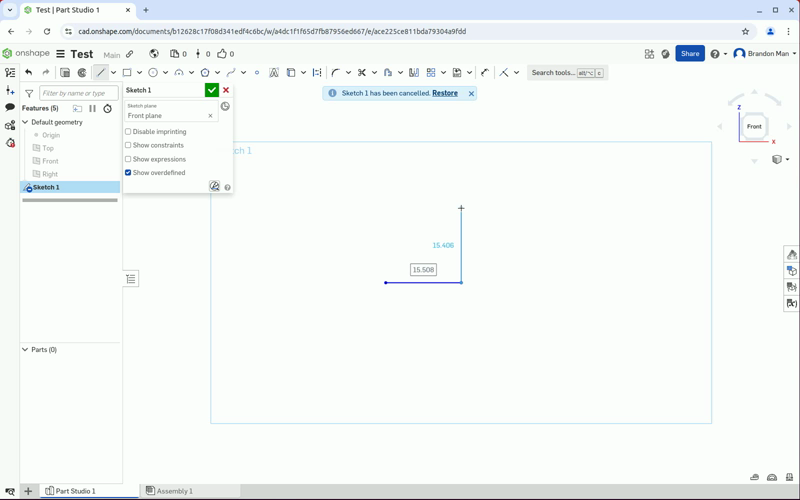
key_down(shift)
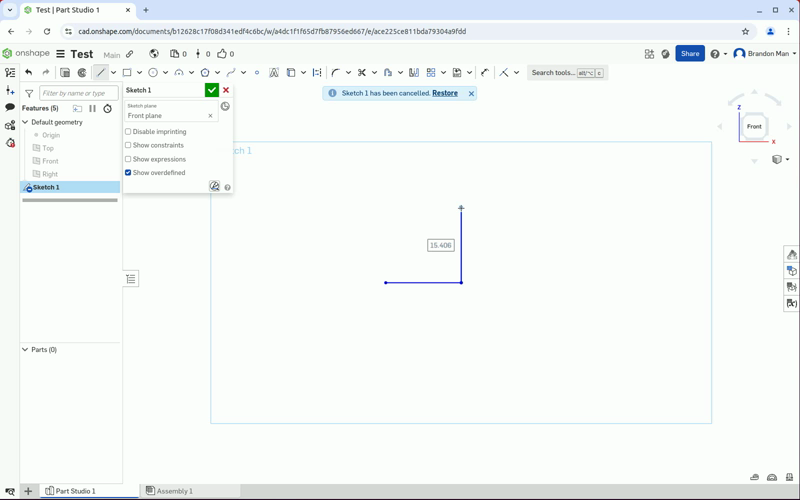
mouse_move(385, 207)
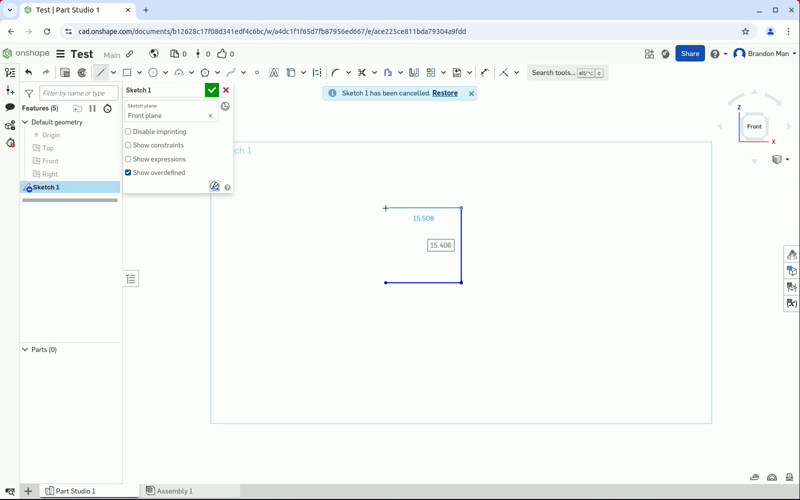
click(385, 207)
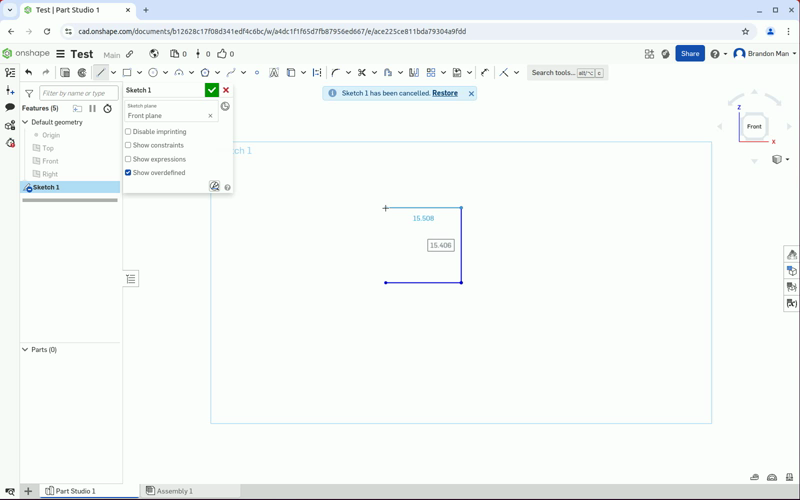
key_up(shift)
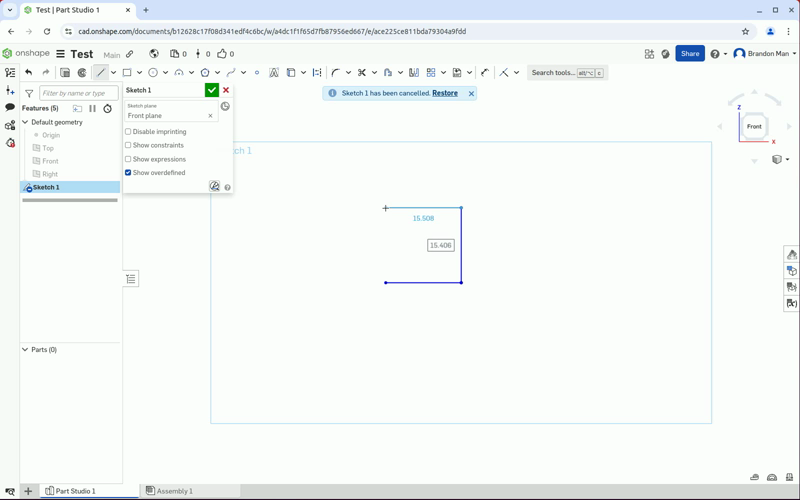
key_down(shift)
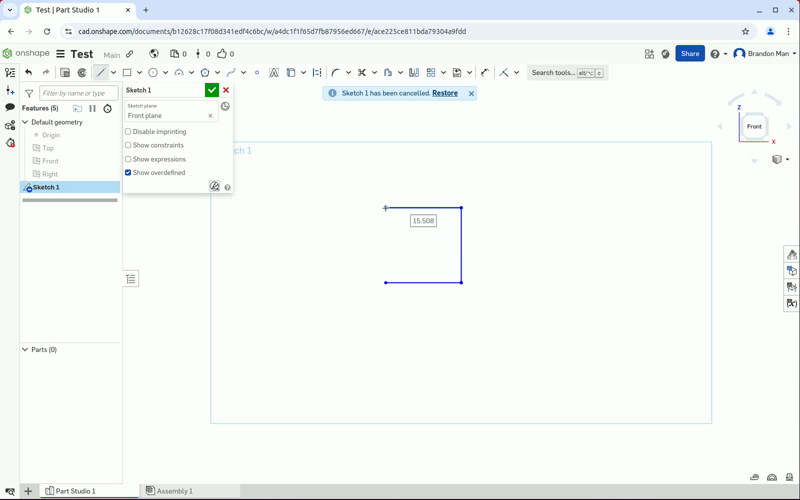
mouse_move(385, 282)
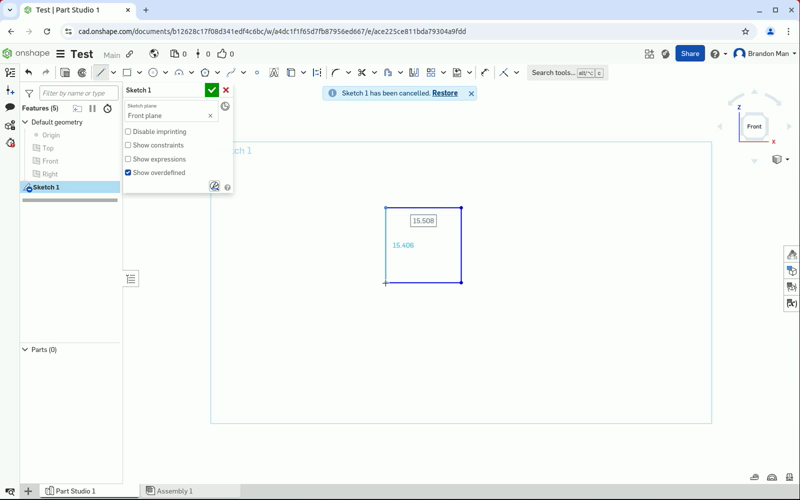
key_up(shift)
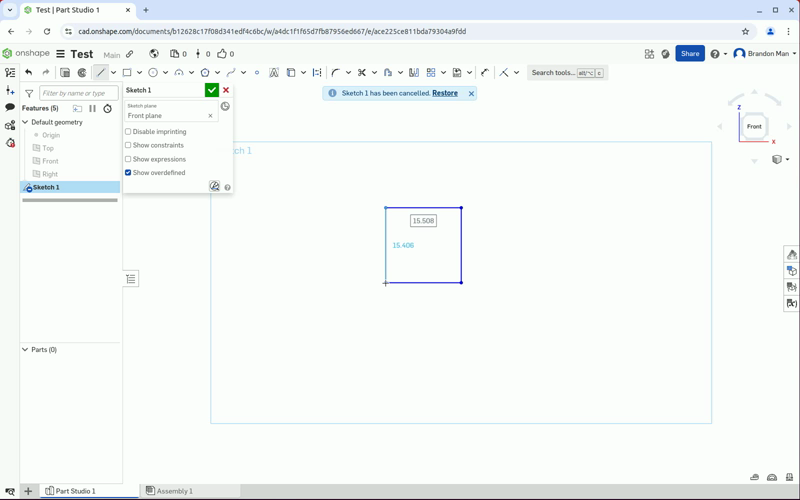
click(385, 282)
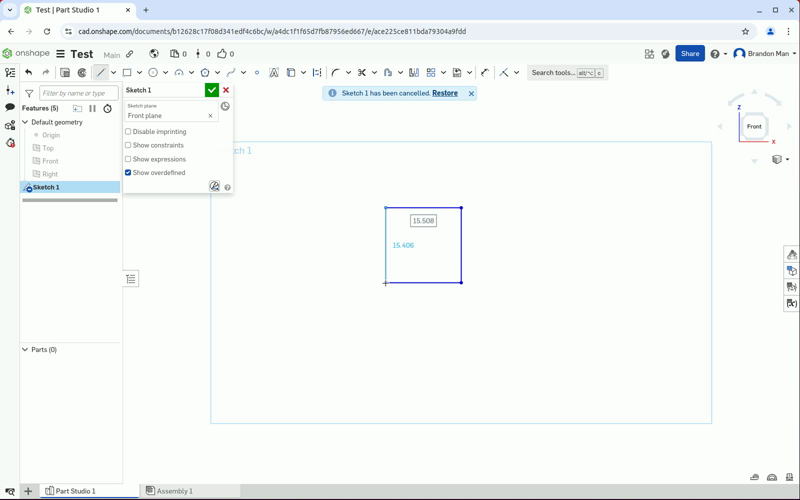
key(esc)
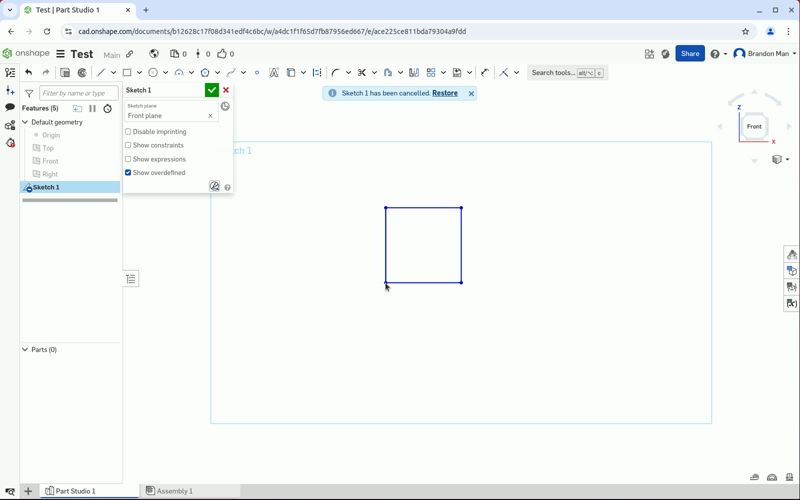
mouse_move(429, 248)
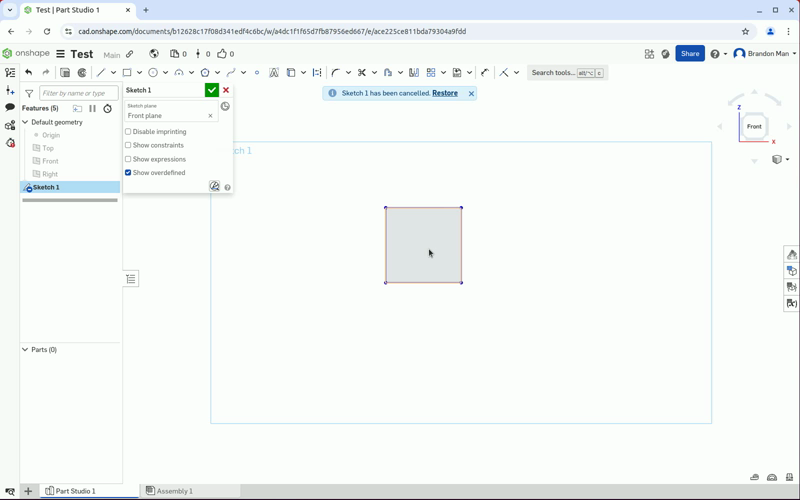
click(429, 248)
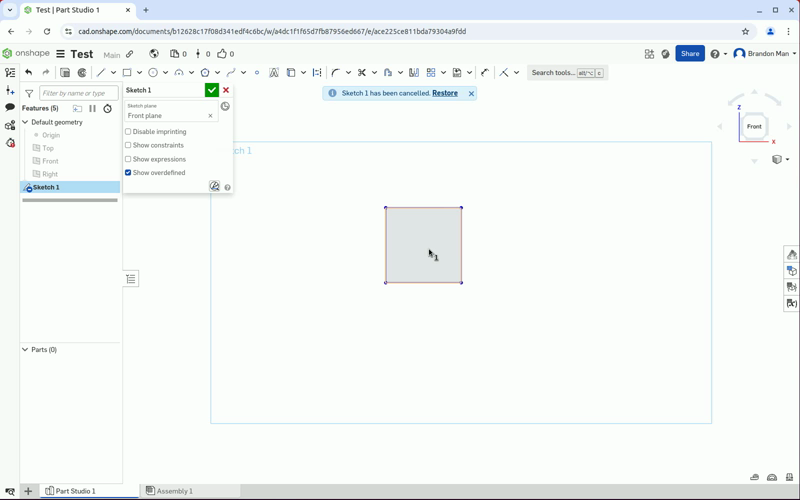
mouse_move(73, 352)
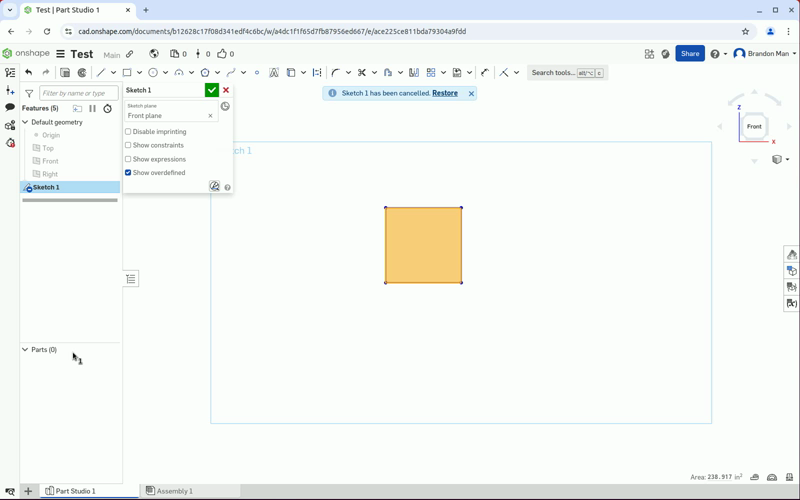
key(shift+y)
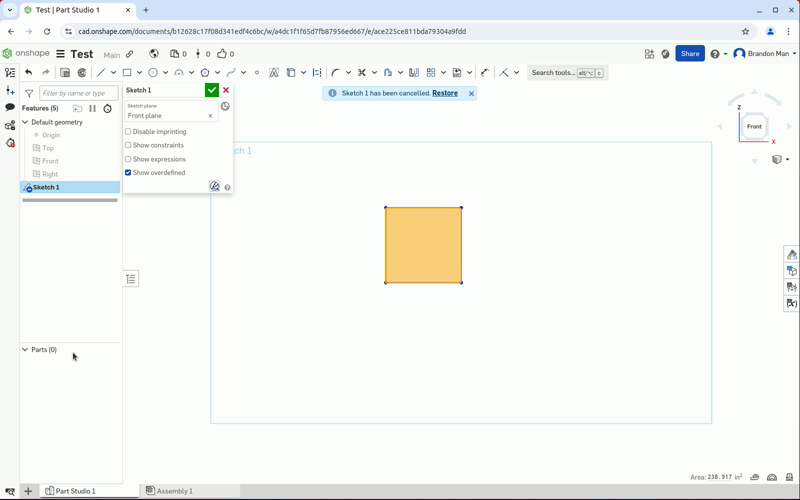
key(shift+e)
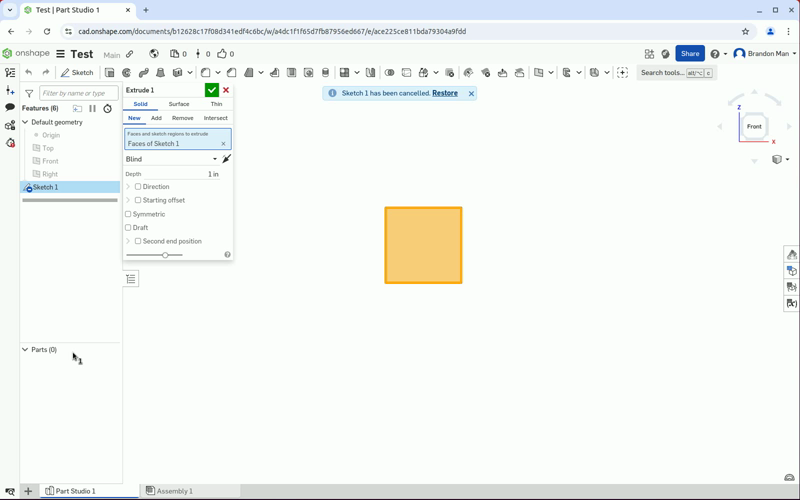
mouse_move(143, 106)
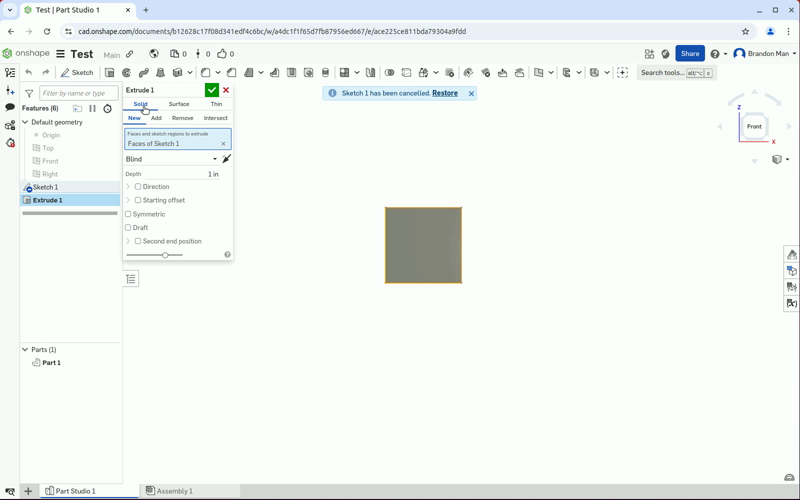
click(143, 106)
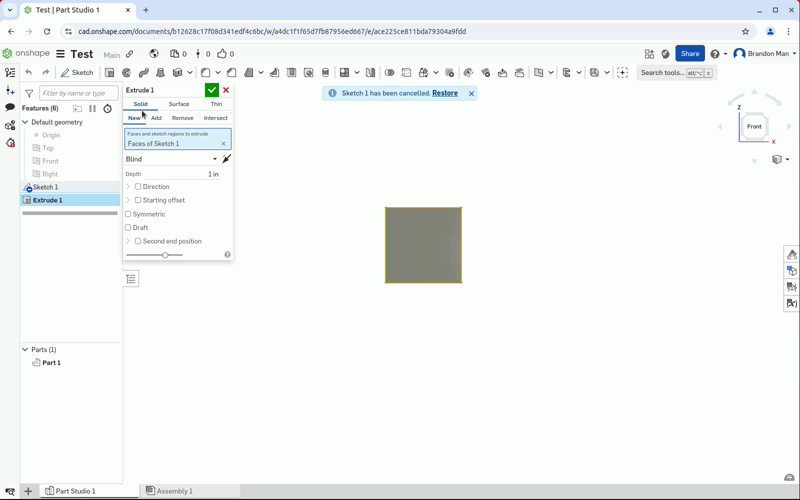
mouse_move(137, 120)
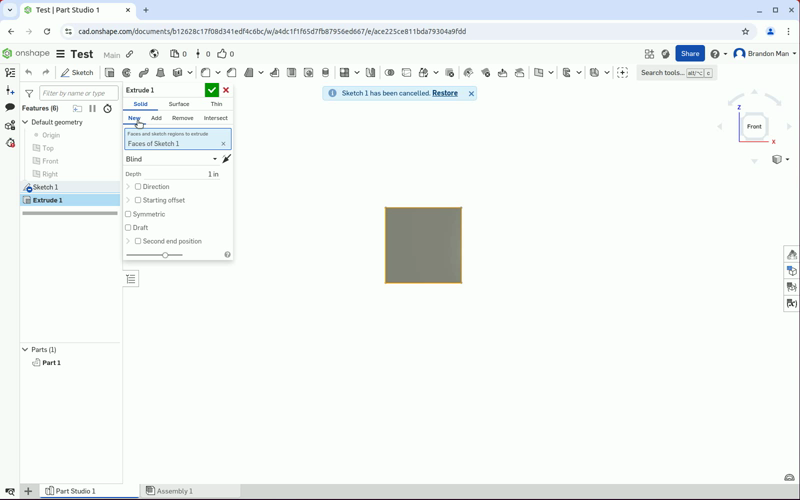
click(137, 120)
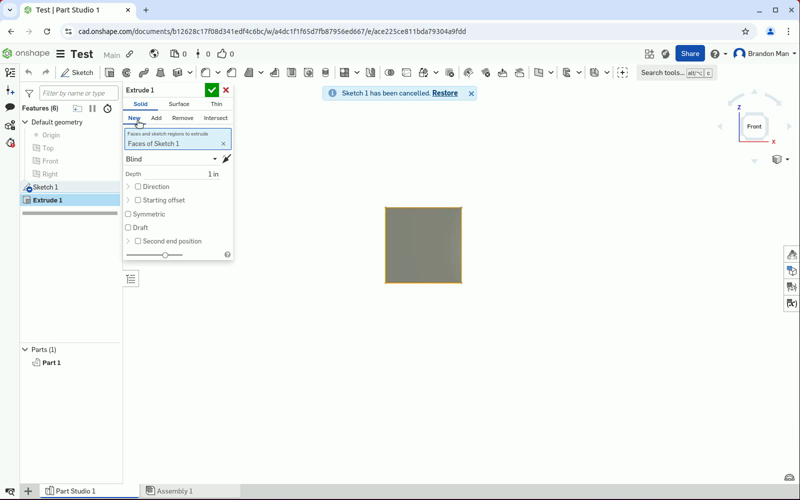
key(tab, 4)
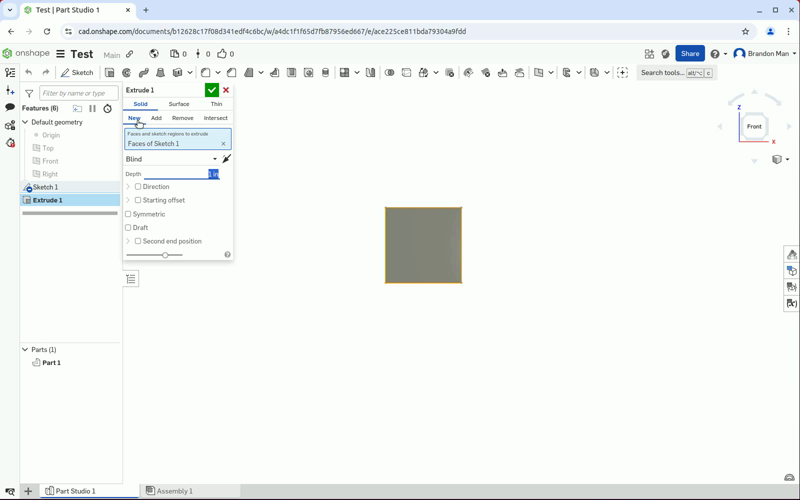
text(15.405)
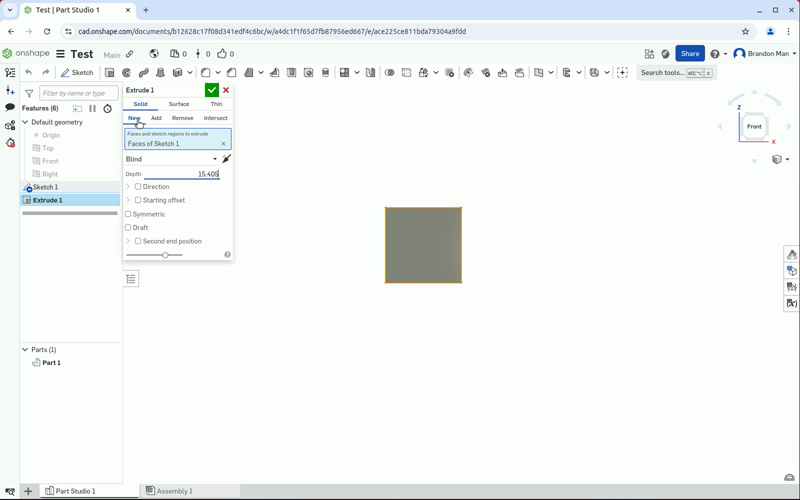
key(enter)
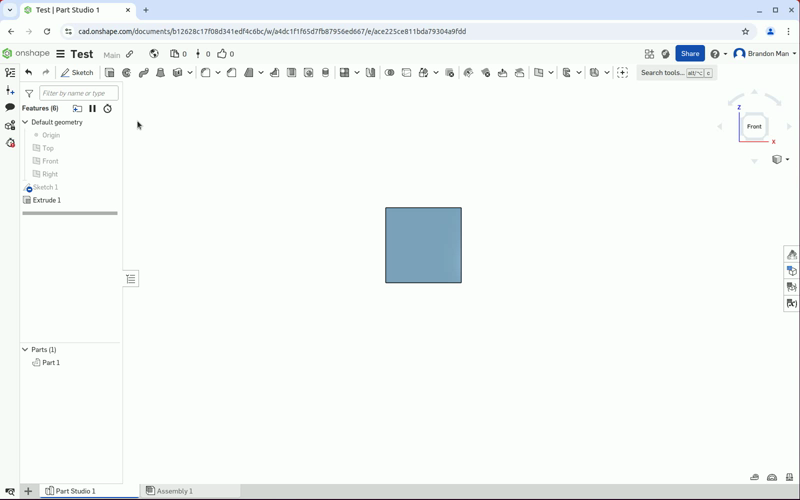
key(shift+h)
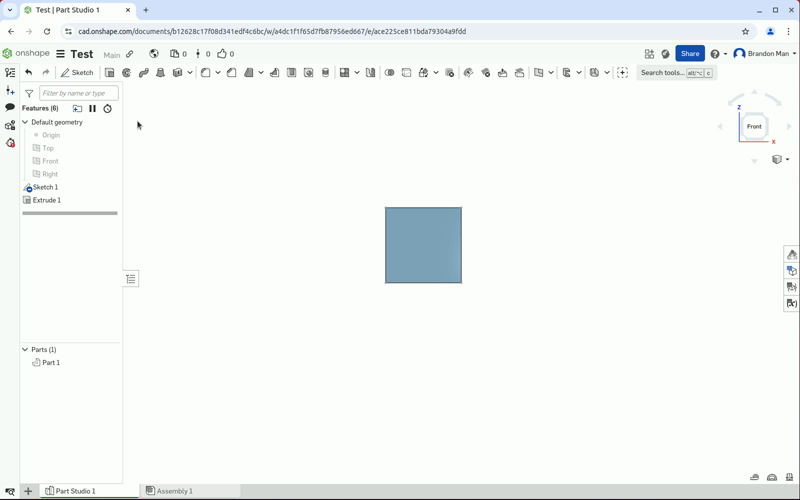
key(shift+h)
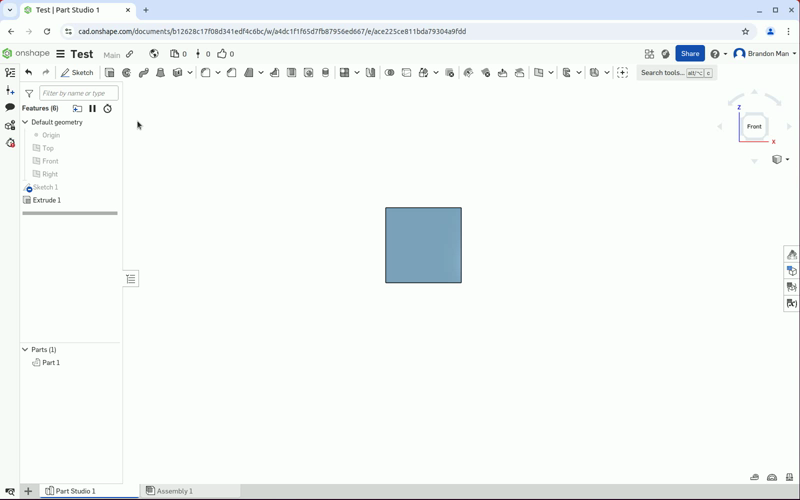
mouse_move(73, 189)
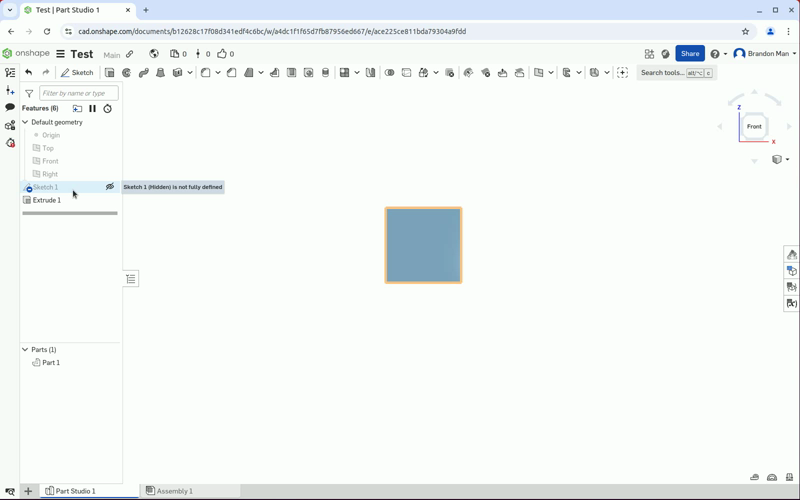
click(73, 189)
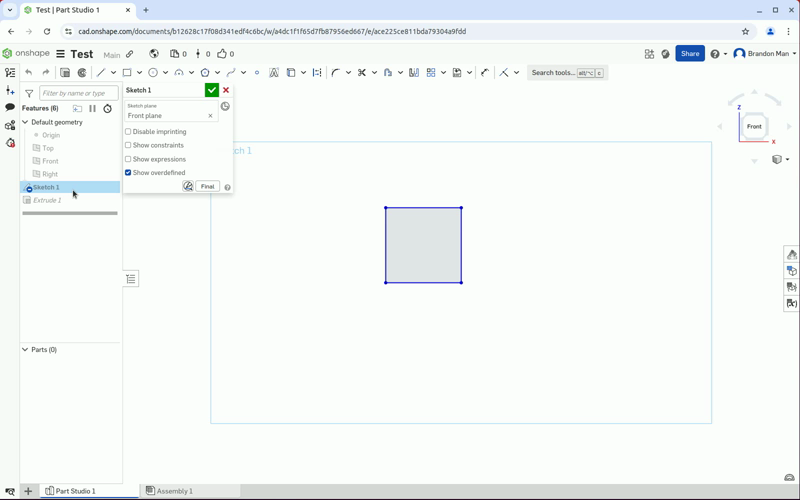
mouse_move(229, 92)
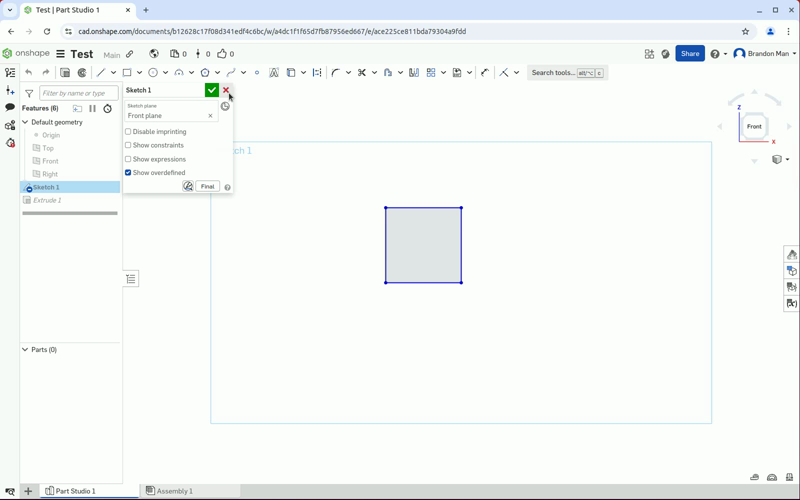
click(229, 92)
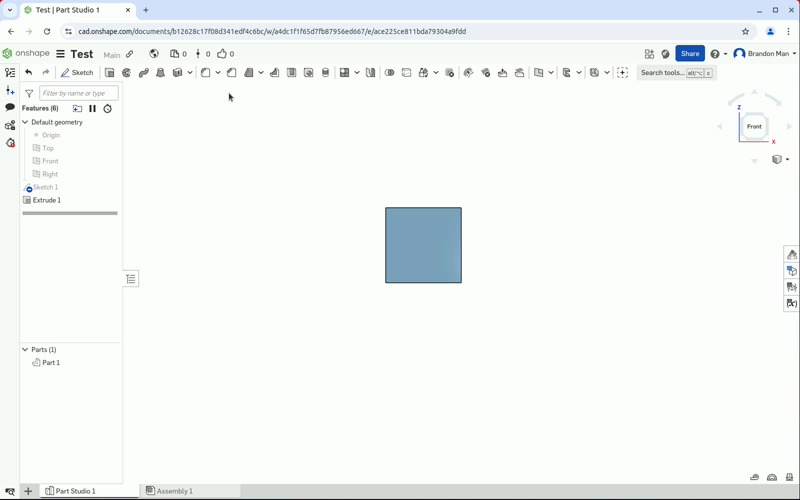
mouse_move(541, 75)
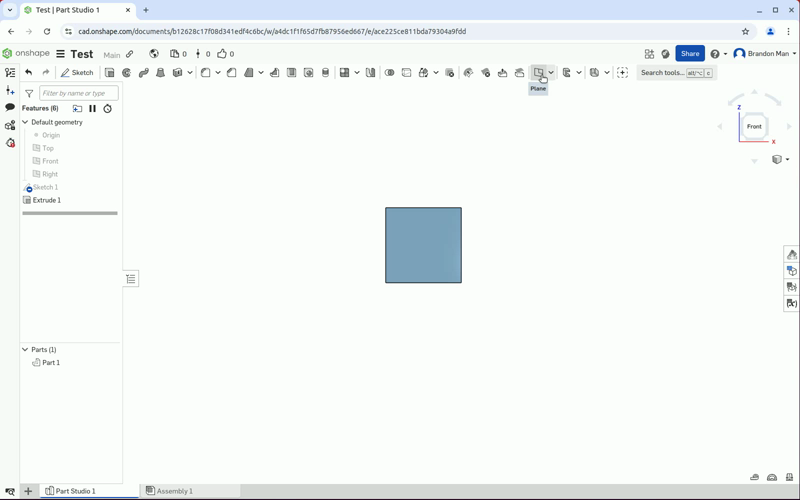
click(541, 75)
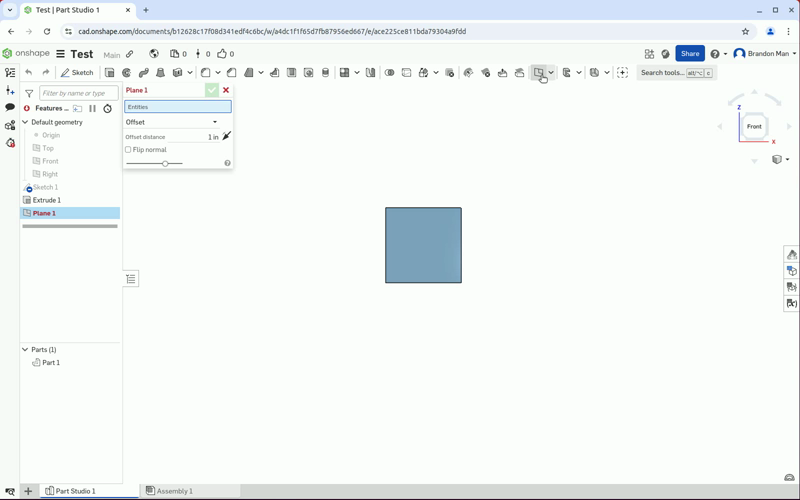
mouse_move(73, 163)
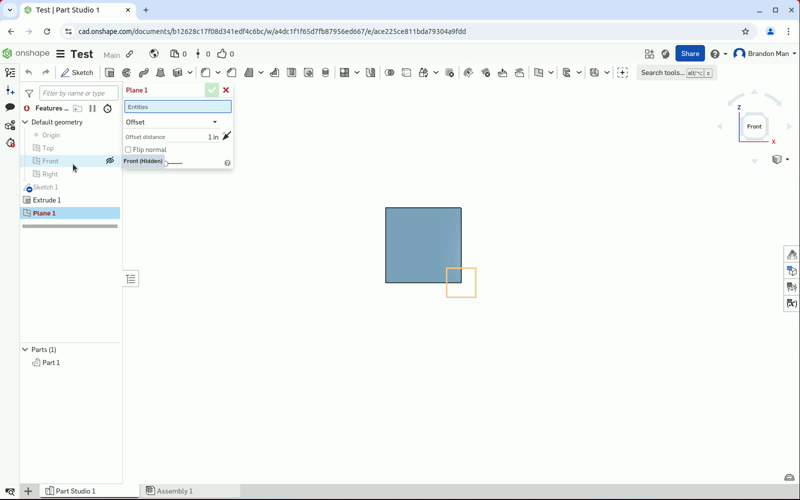
click(73, 163)
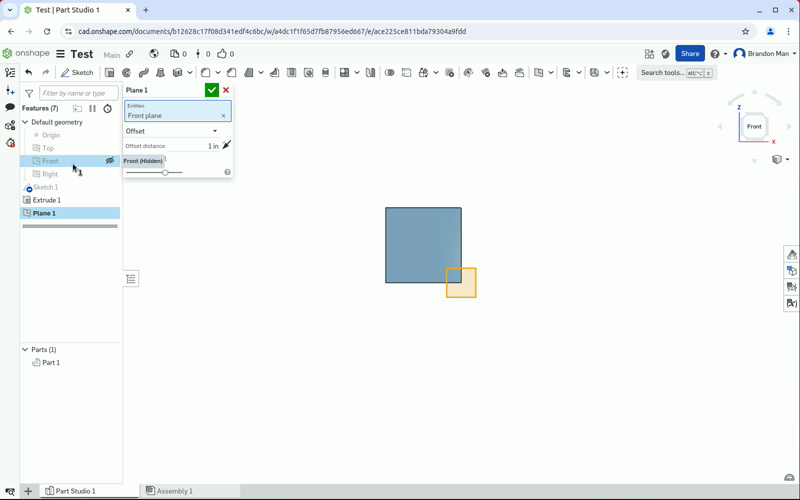
key(tab, 2)
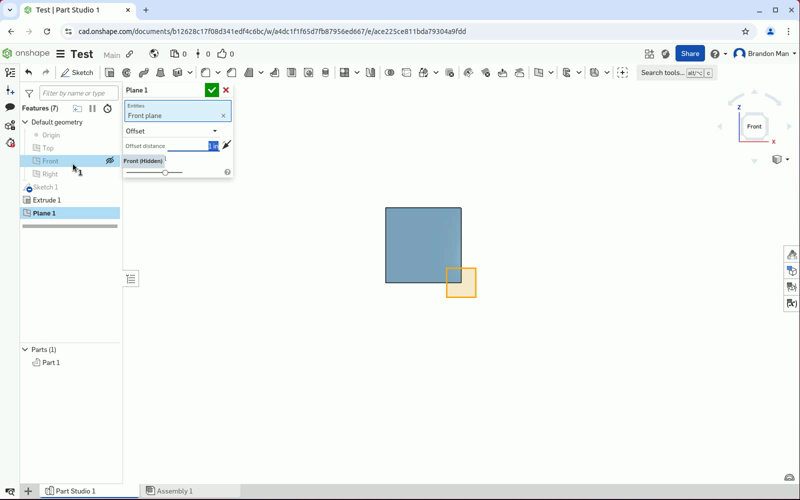
text(15.405)
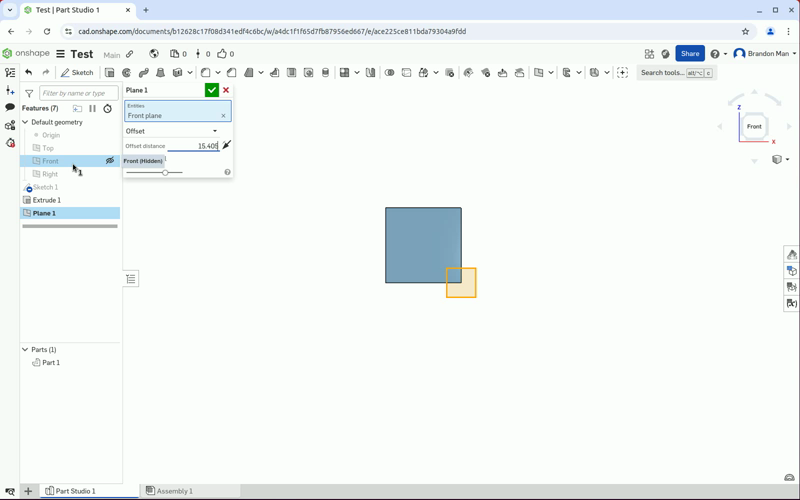
key(enter, 2)
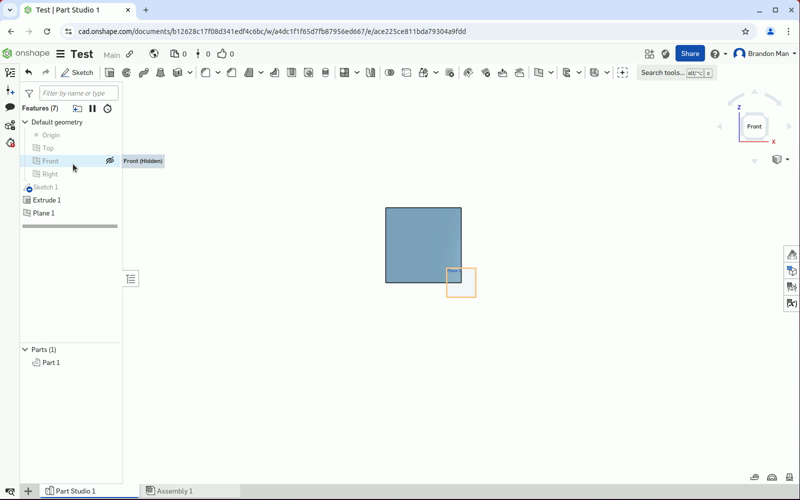
key(shift+s)
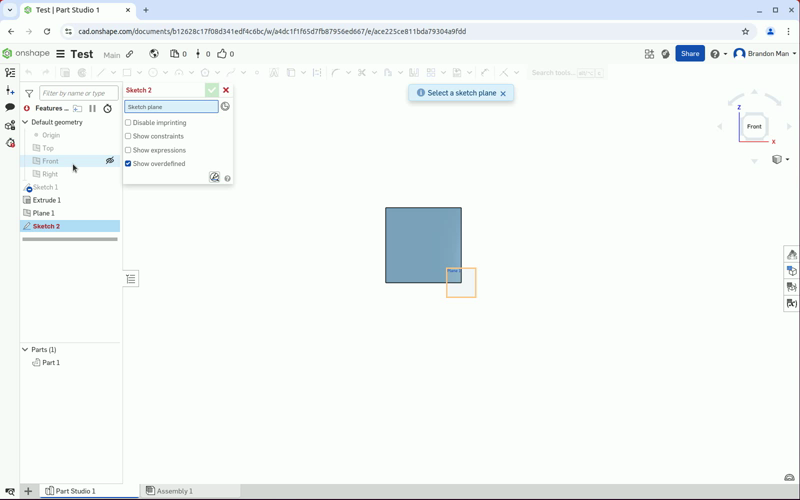
mouse_move(73, 215)
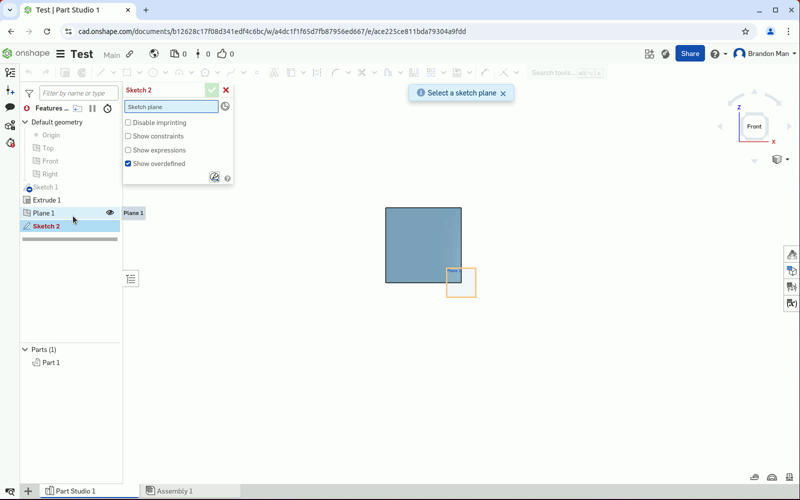
click(73, 215)
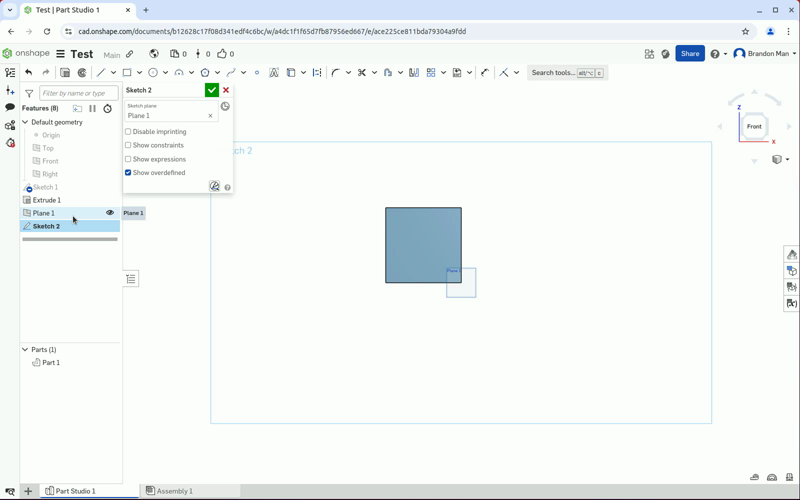
mouse_move(73, 352)
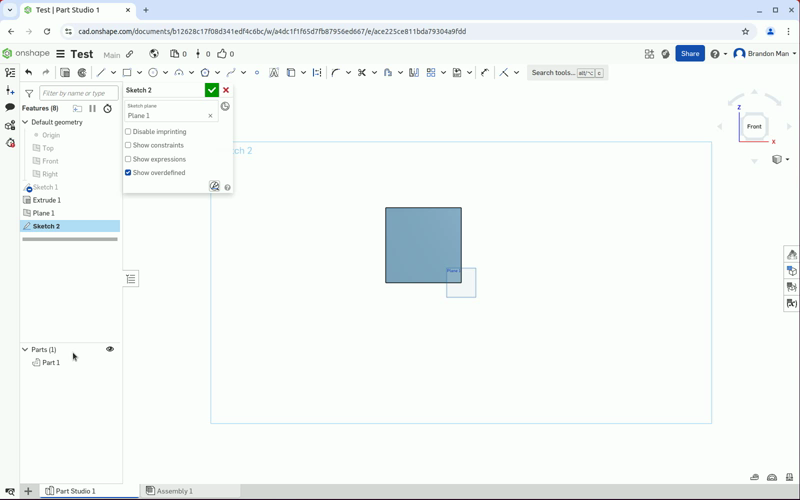
key(y)
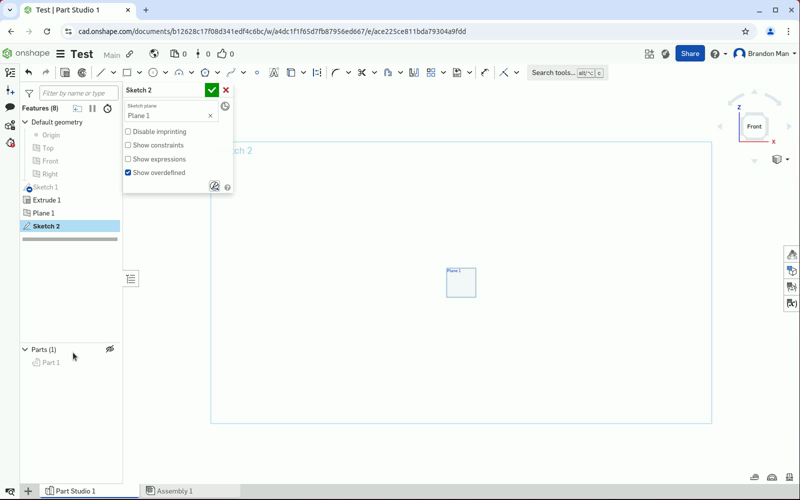
key(l)
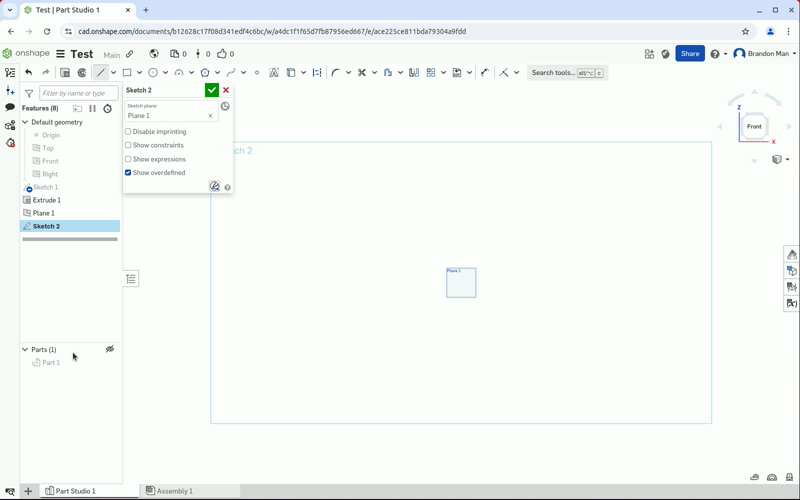
key_down(shift)
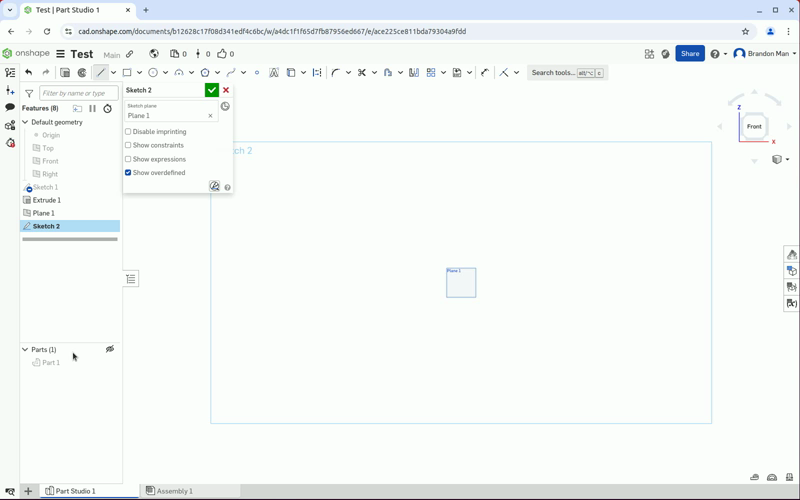
mouse_move(423, 282)
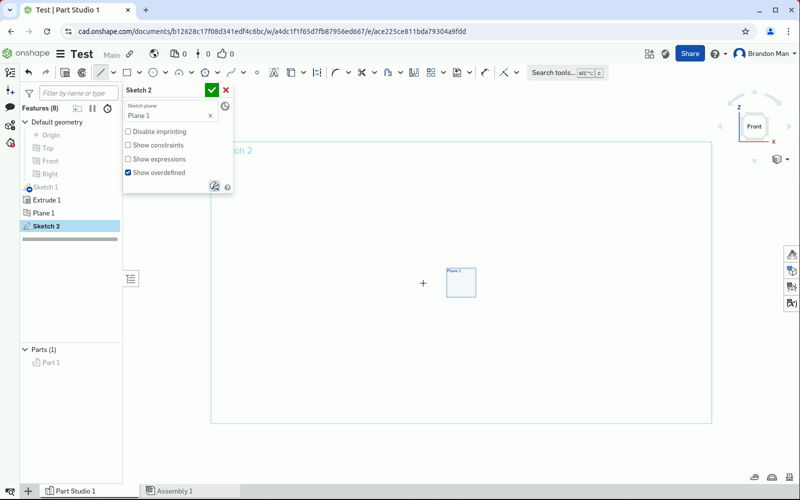
click(423, 282)
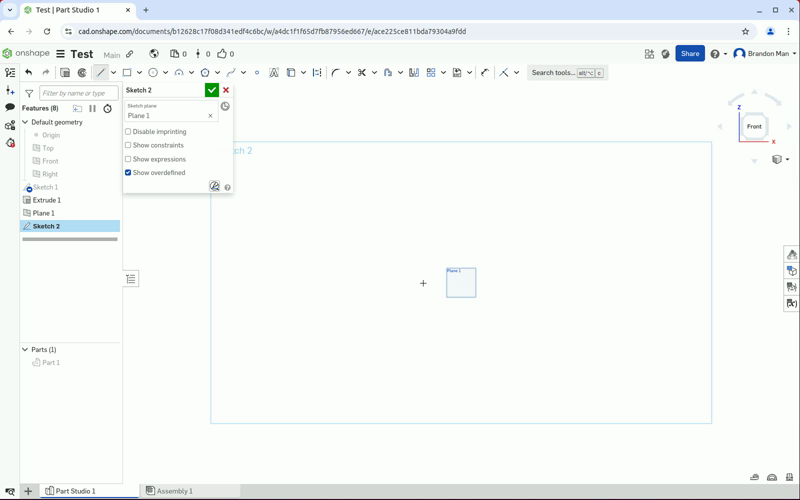
key_up(shift)
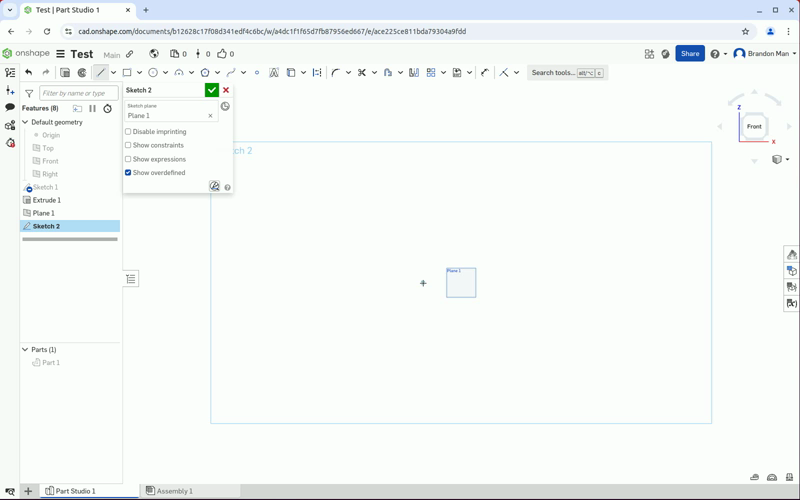
key_down(shift)
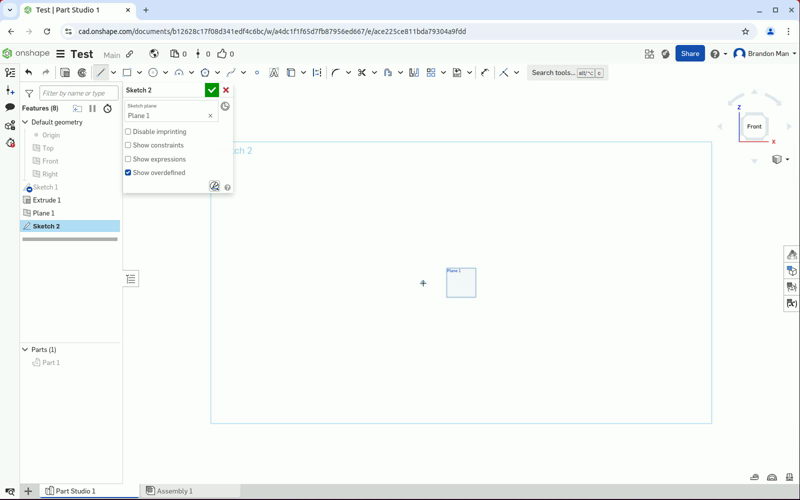
mouse_move(453, 282)
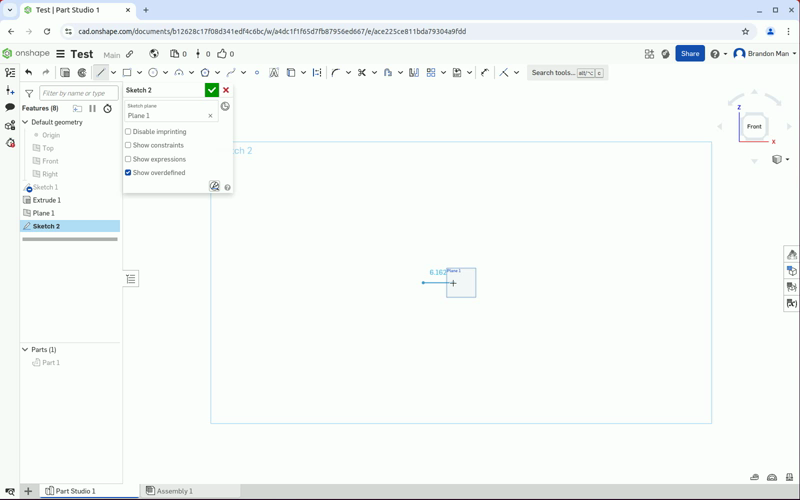
mouse_move(461, 282)
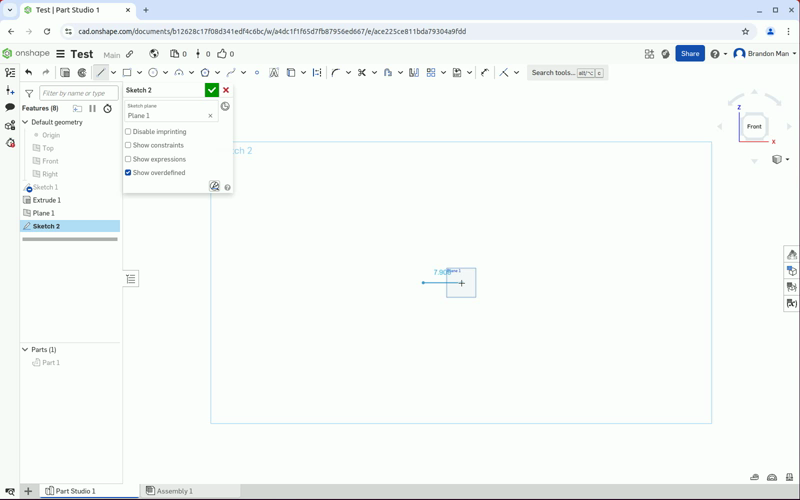
click(461, 282)
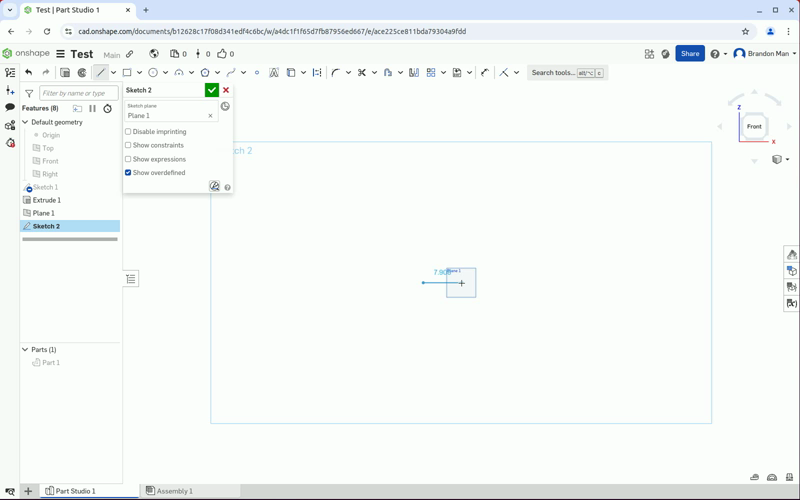
key_up(shift)
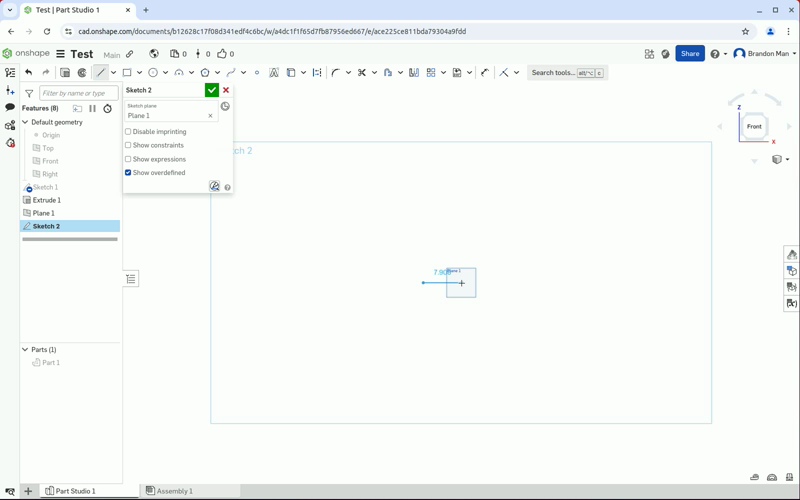
key_down(shift)
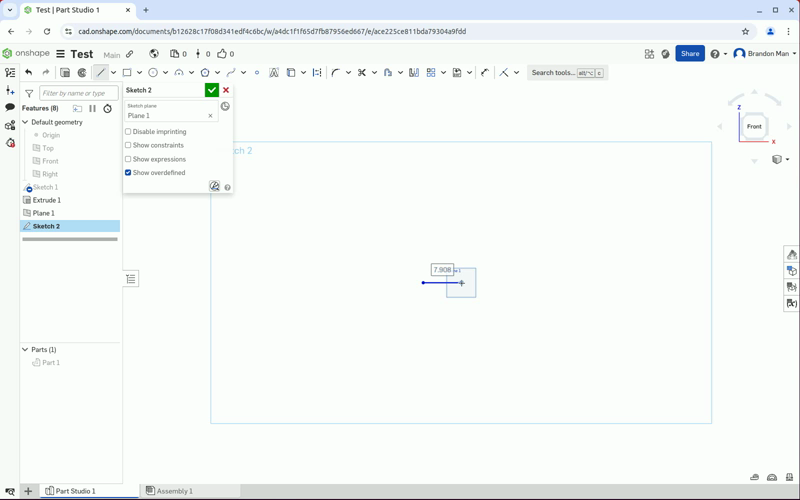
mouse_move(491, 282)
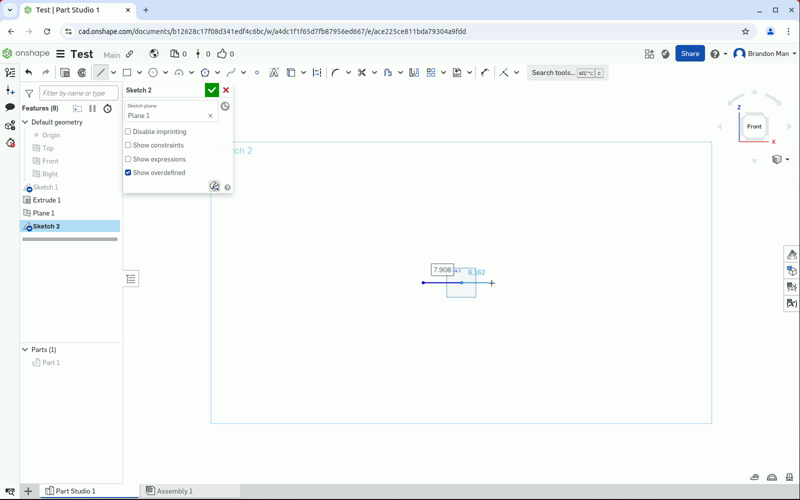
mouse_move(461, 244)
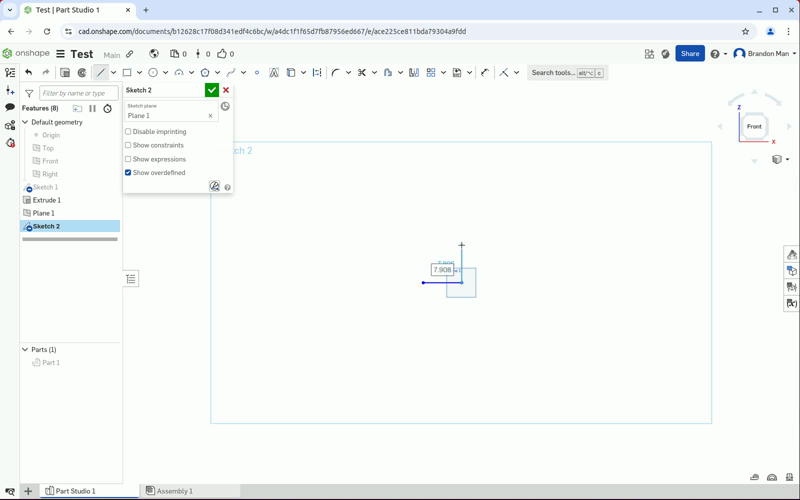
click(461, 244)
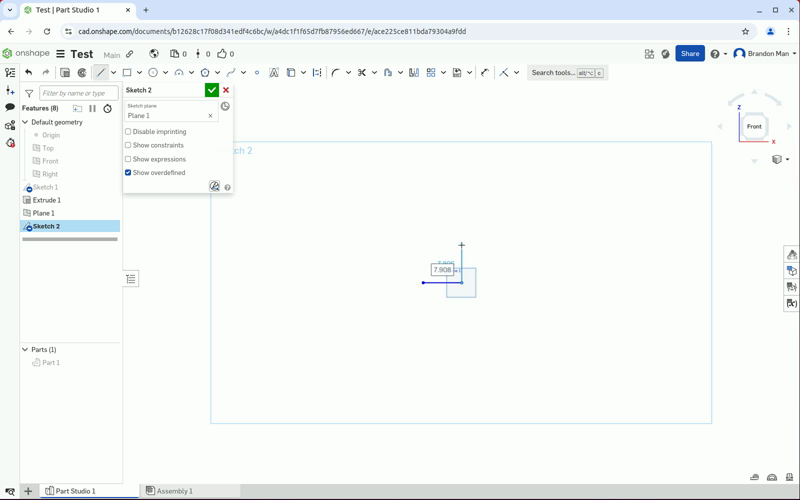
key_up(shift)
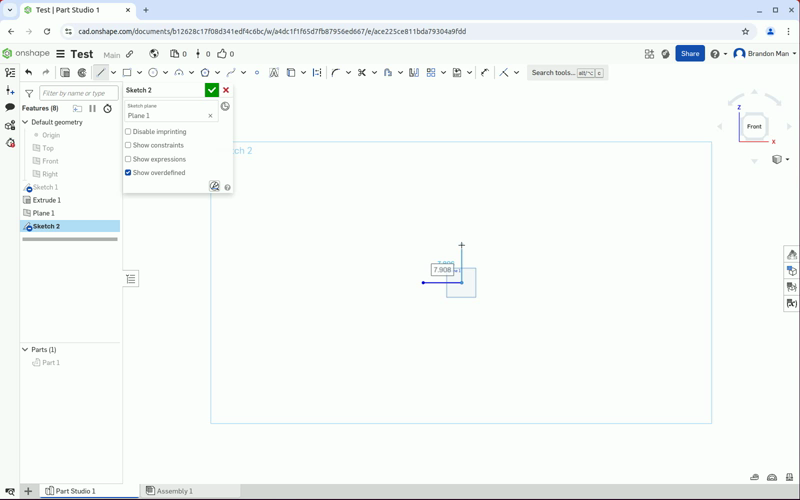
key_down(shift)
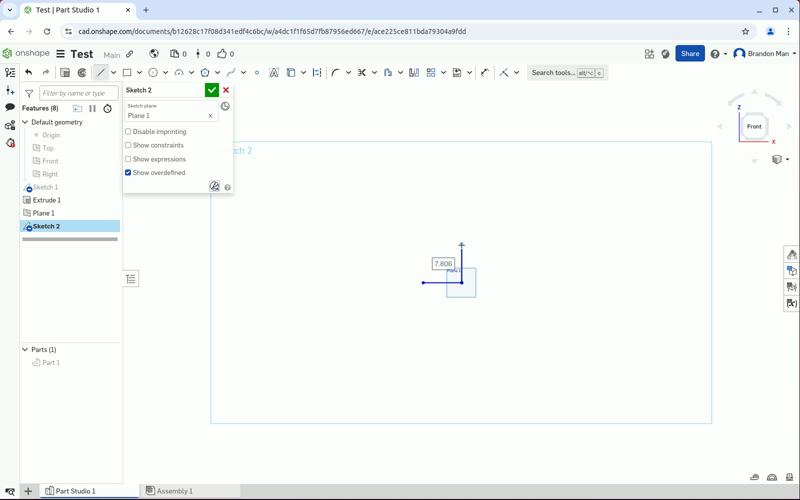
mouse_move(491, 244)
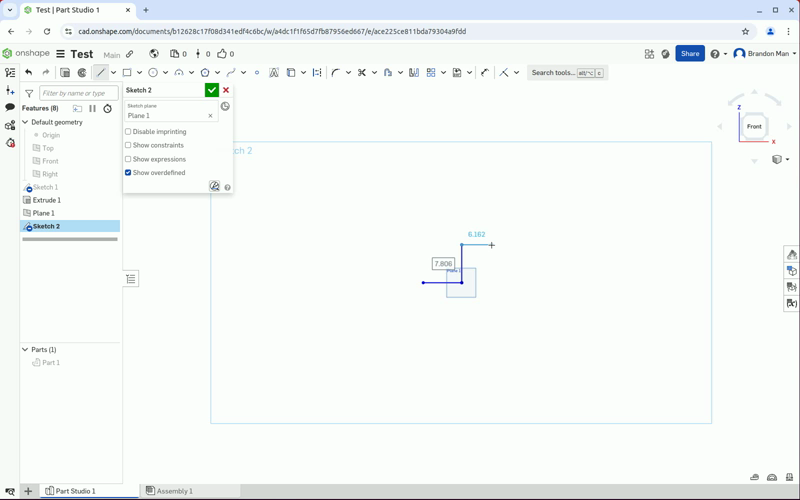
mouse_move(423, 244)
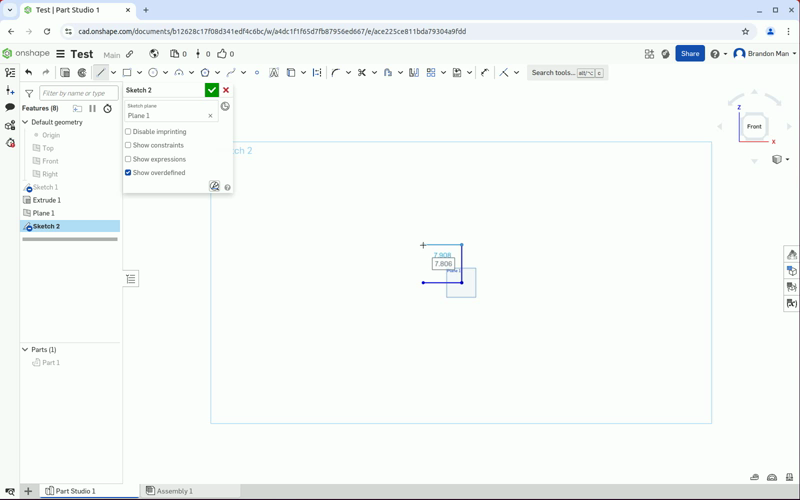
click(423, 244)
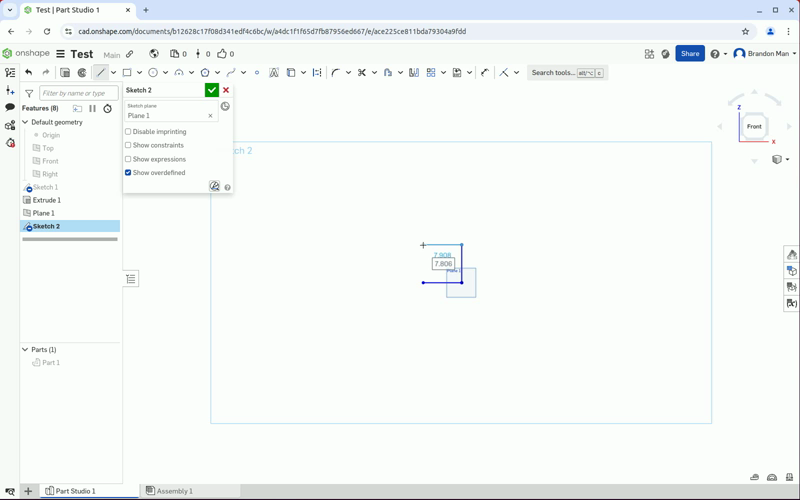
key_up(shift)
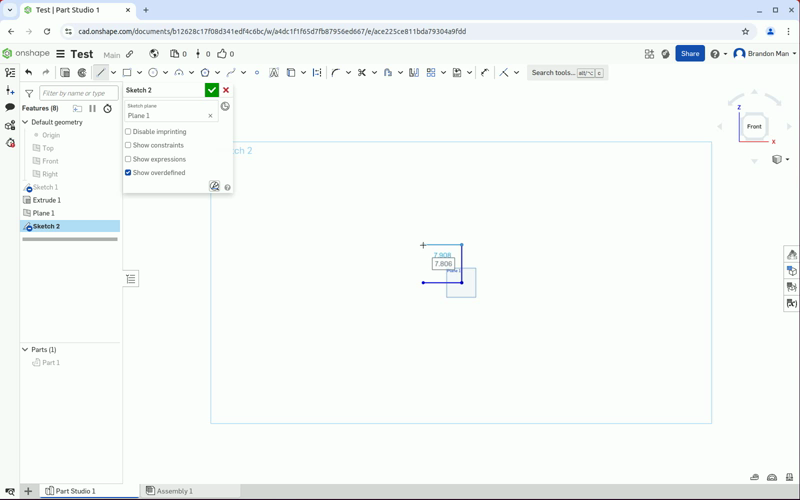
mouse_move(453, 244)
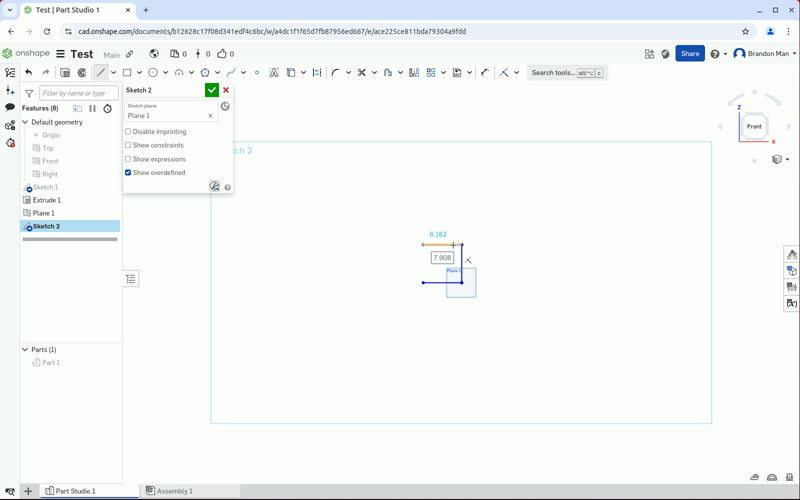
key_down(shift)
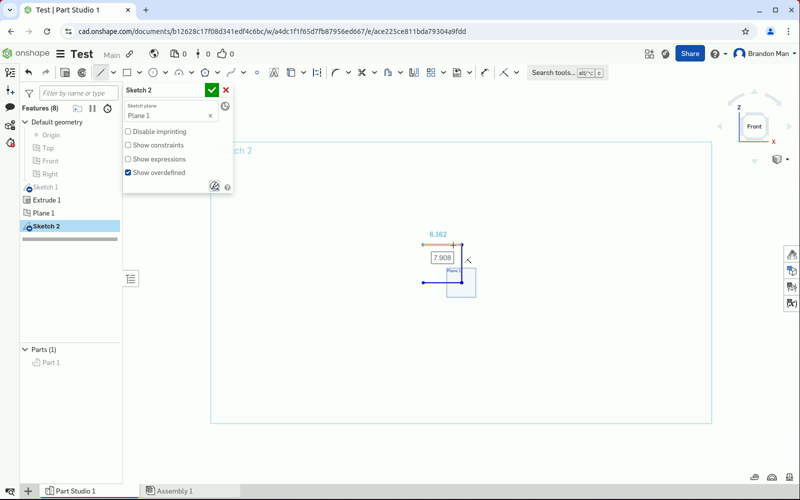
mouse_move(423, 282)
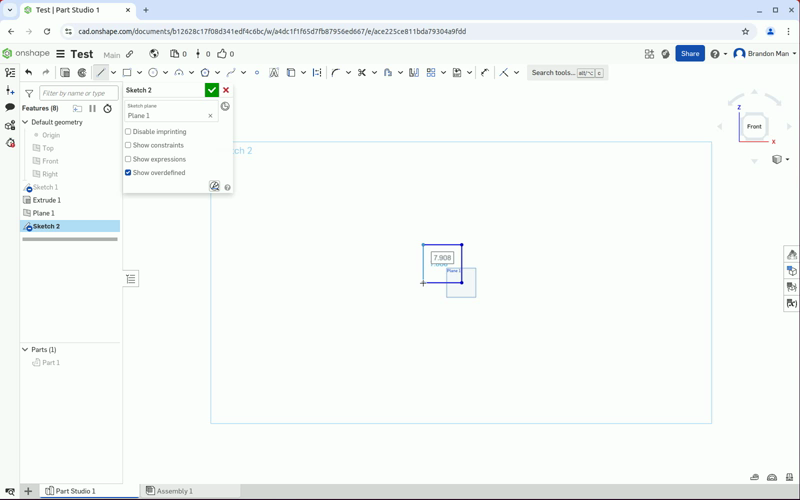
key_up(shift)
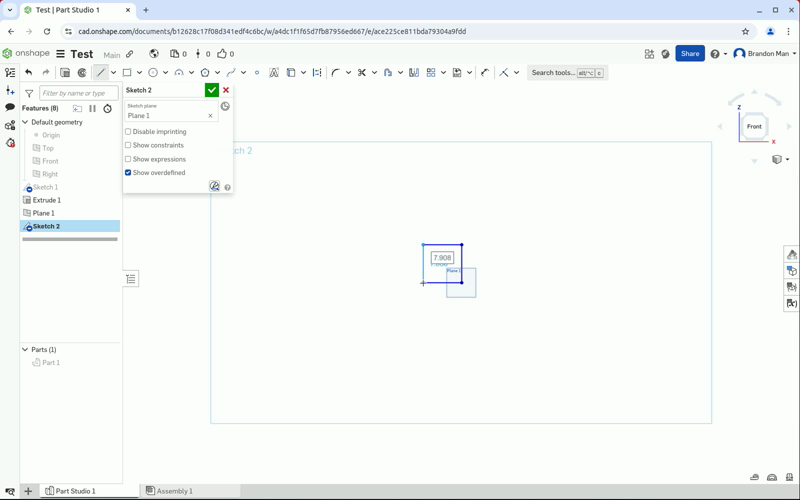
click(423, 282)
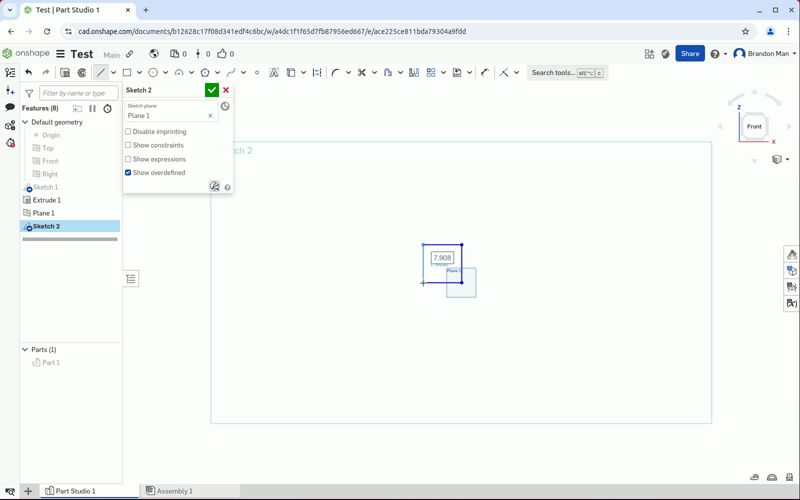
key(esc)
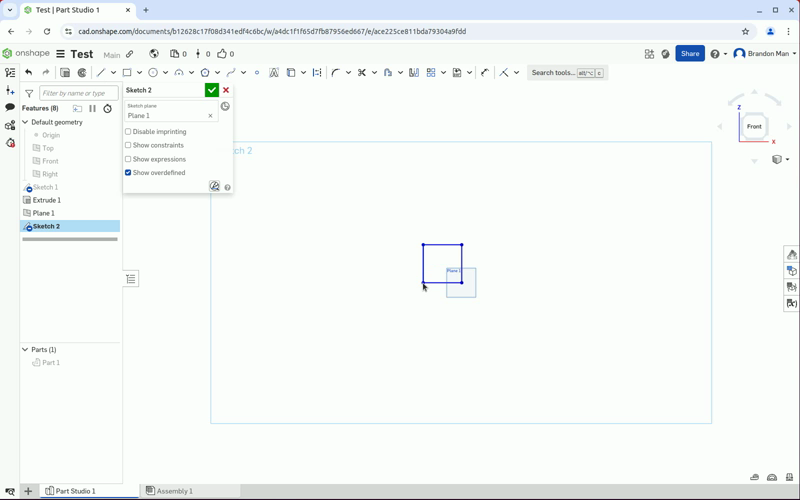
mouse_move(455, 266)
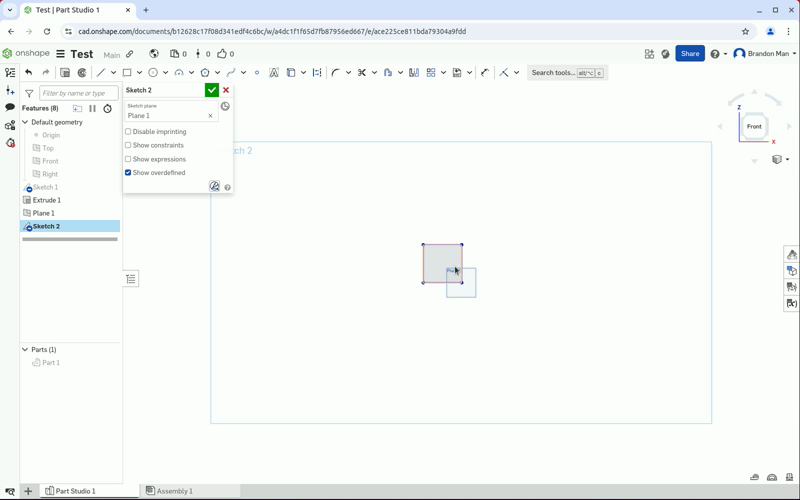
scroll(6)
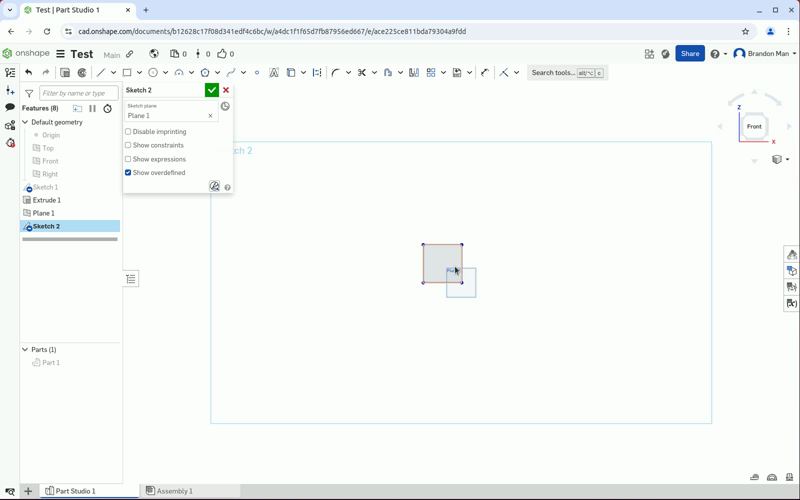
scroll(6)
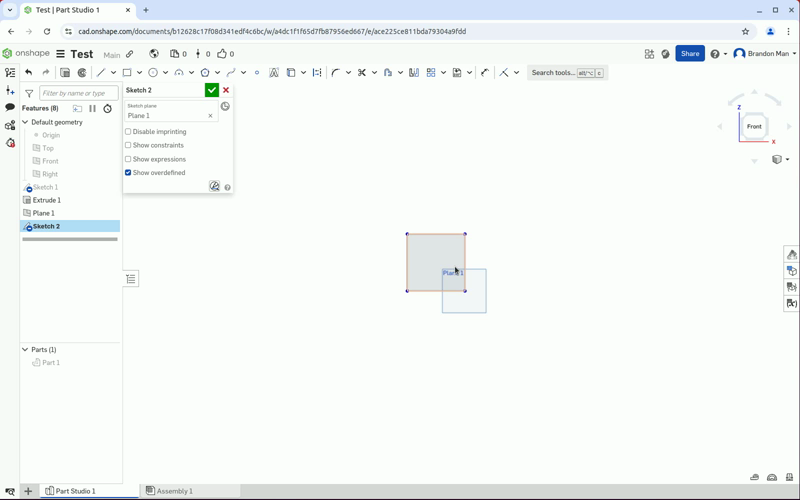
scroll(6)
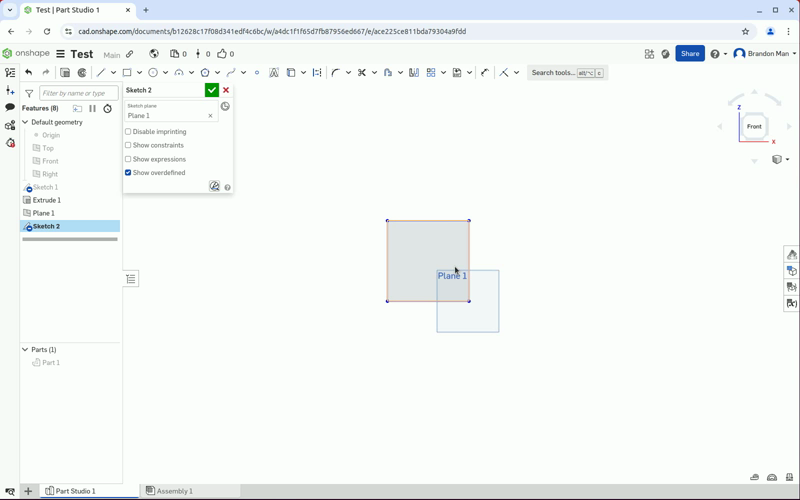
scroll(6)
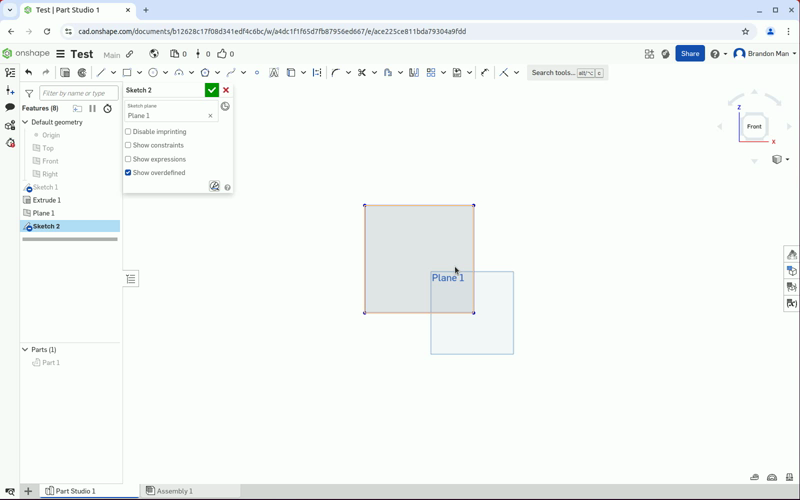
scroll(6)
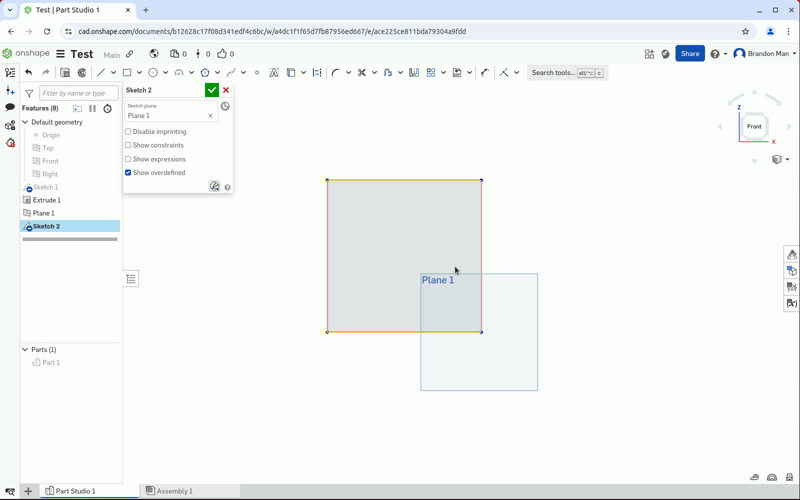
scroll(6)
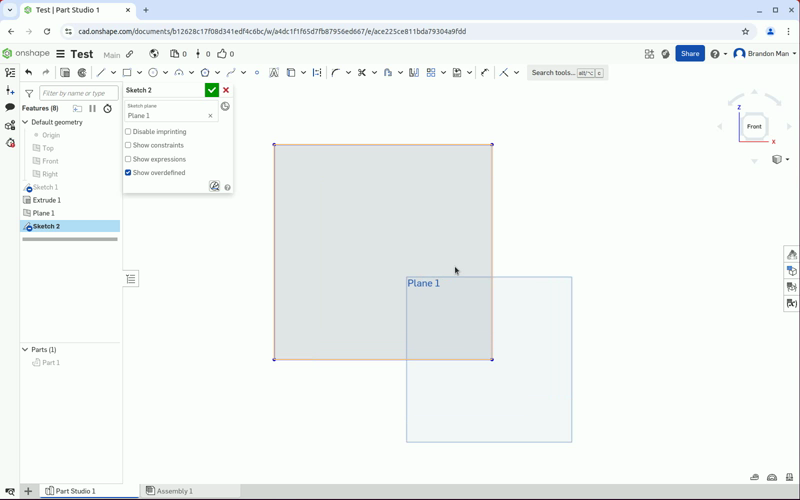
scroll(6)
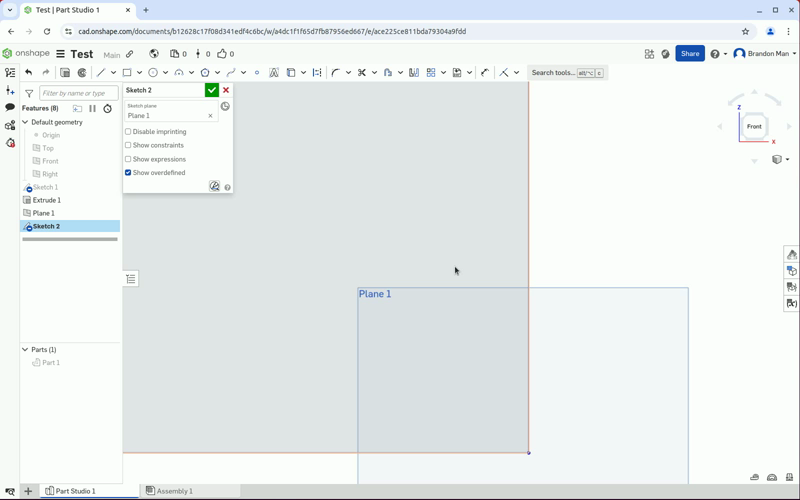
click(455, 266)
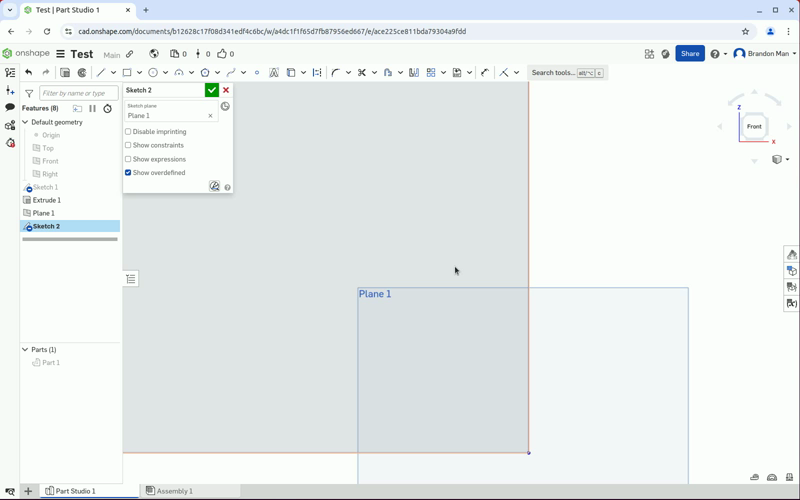
scroll(-6)
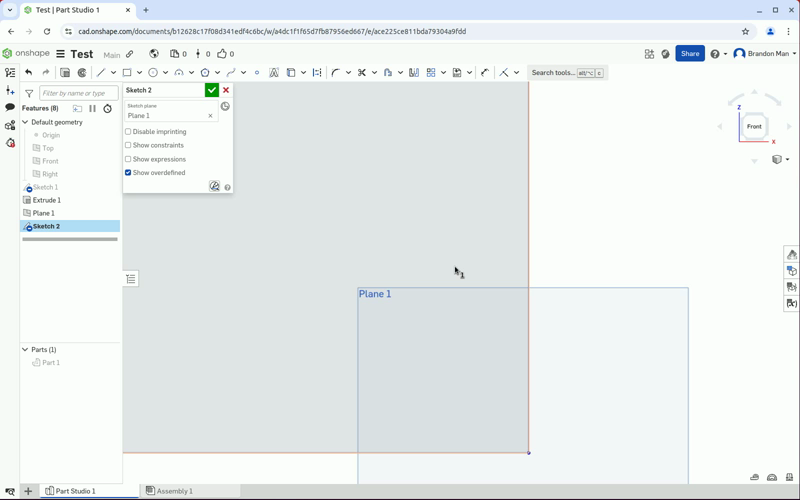
scroll(-6)
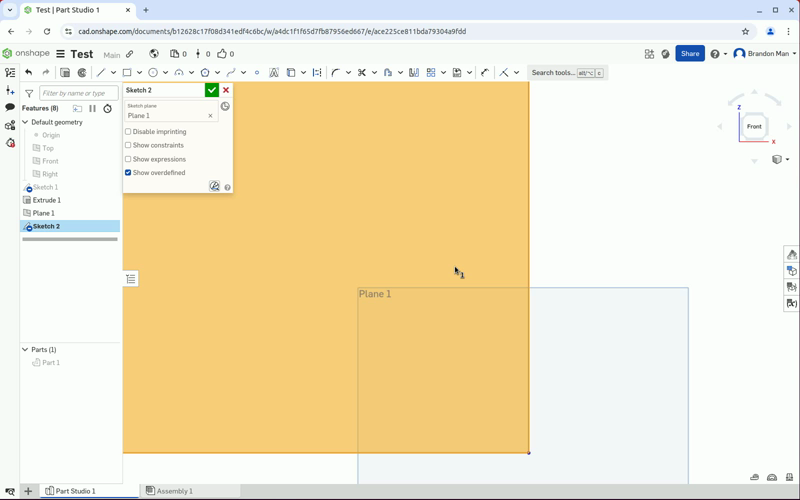
scroll(-6)
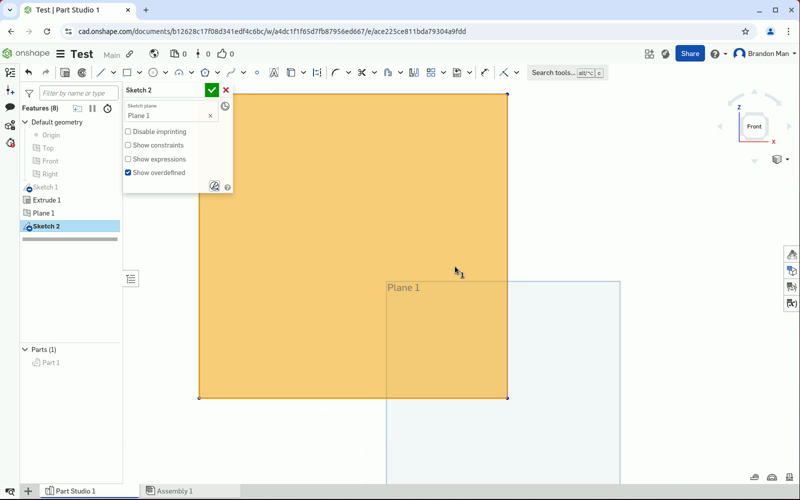
scroll(-6)
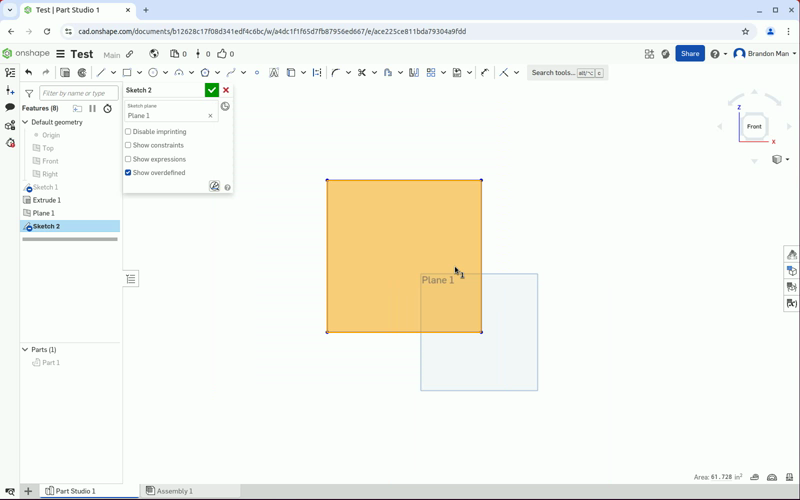
scroll(-6)
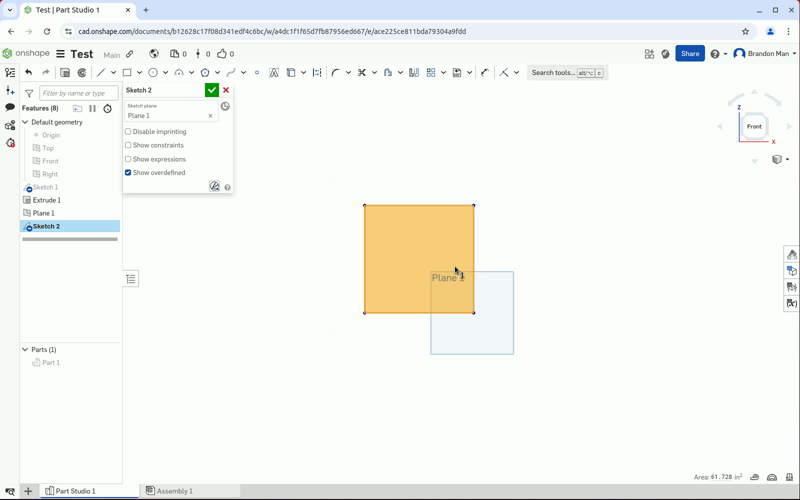
scroll(-6)
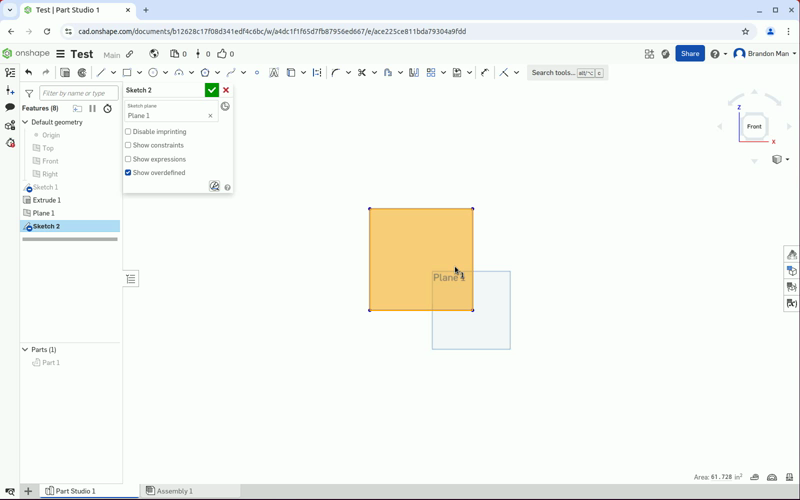
scroll(-6)
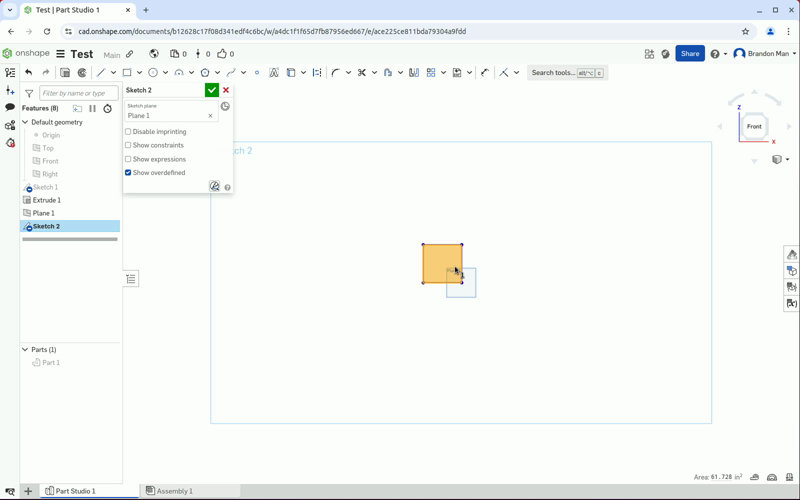
mouse_move(73, 352)
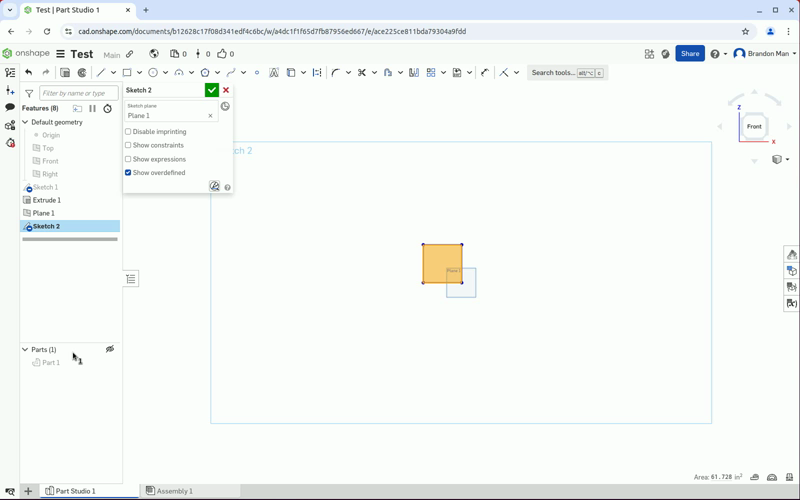
key(shift+y)
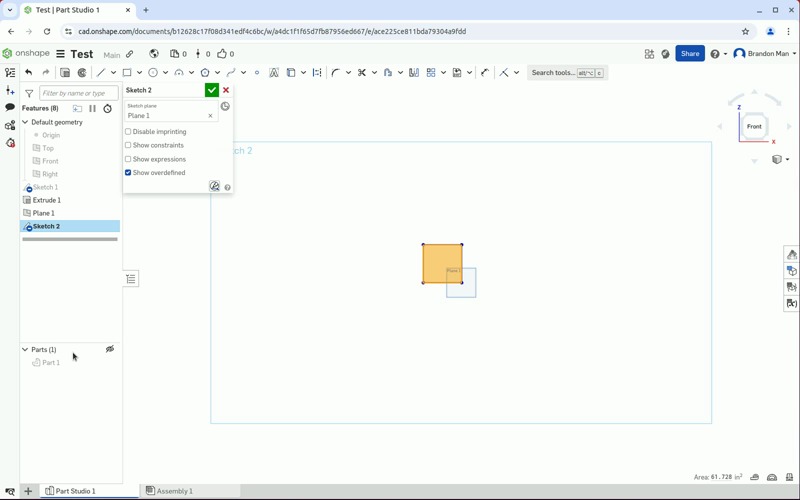
key(shift+e)
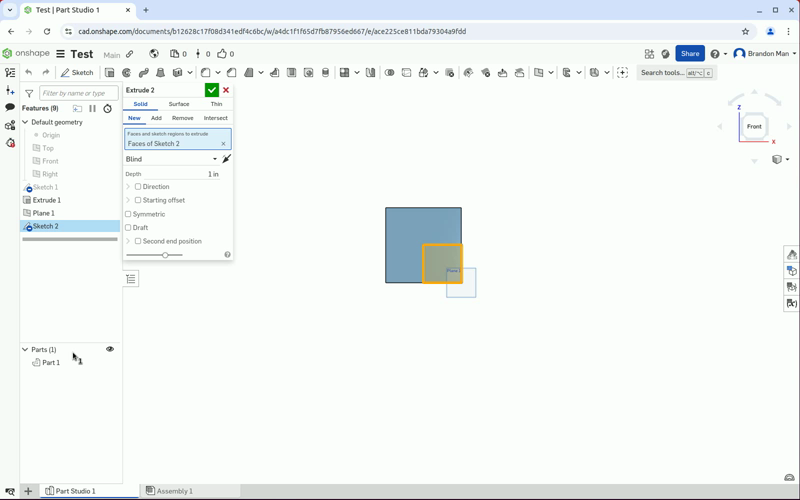
mouse_move(143, 106)
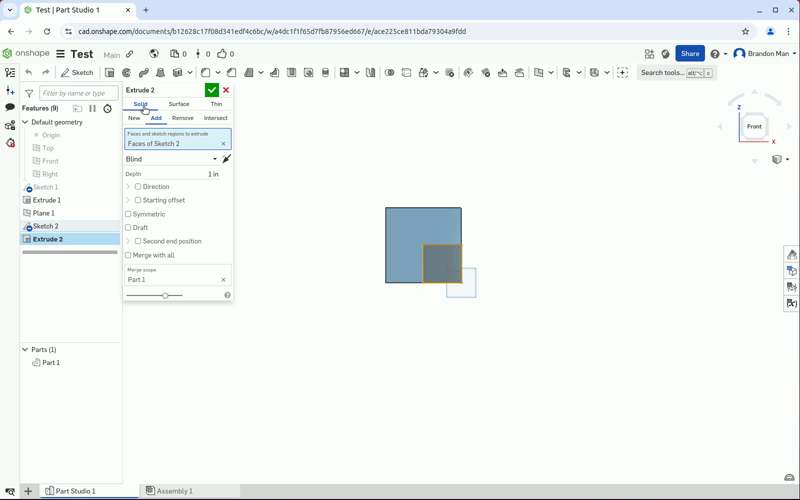
click(143, 106)
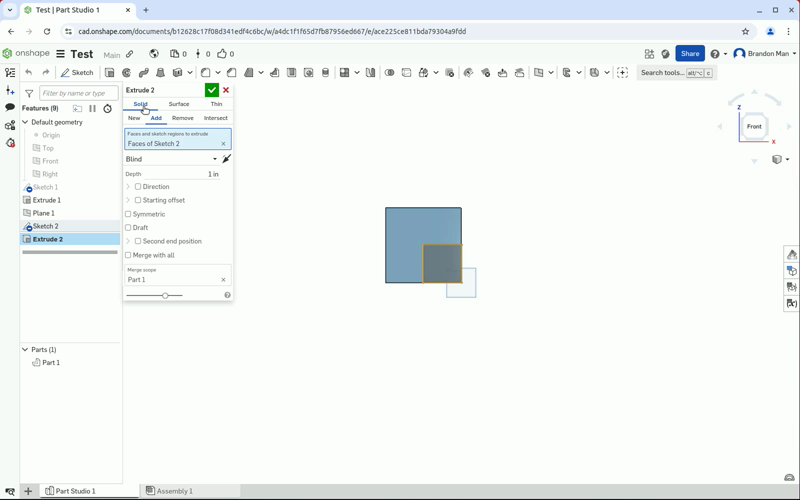
mouse_move(137, 120)
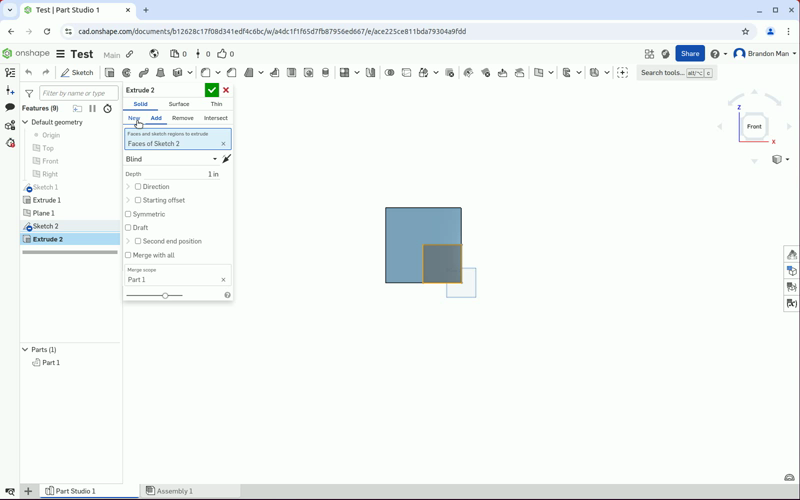
click(137, 120)
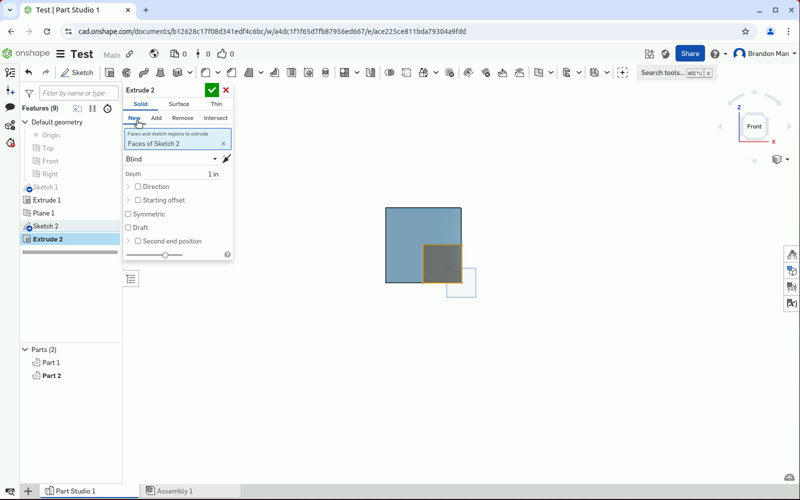
key(tab, 4)
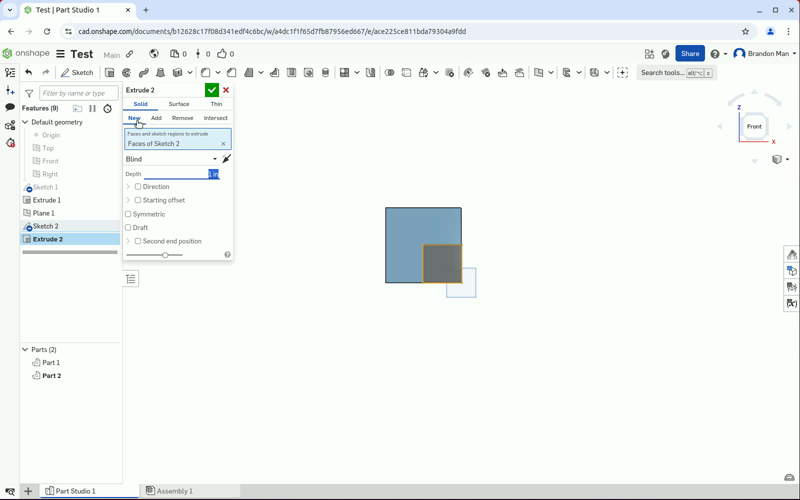
text(7.703)
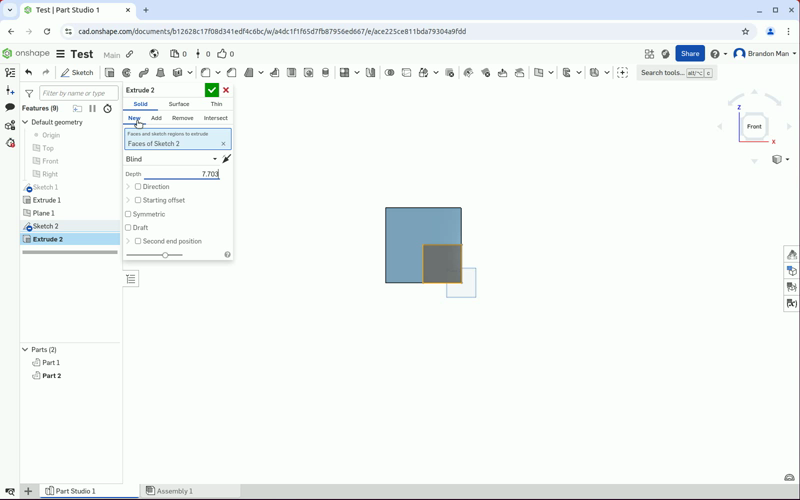
key(enter)
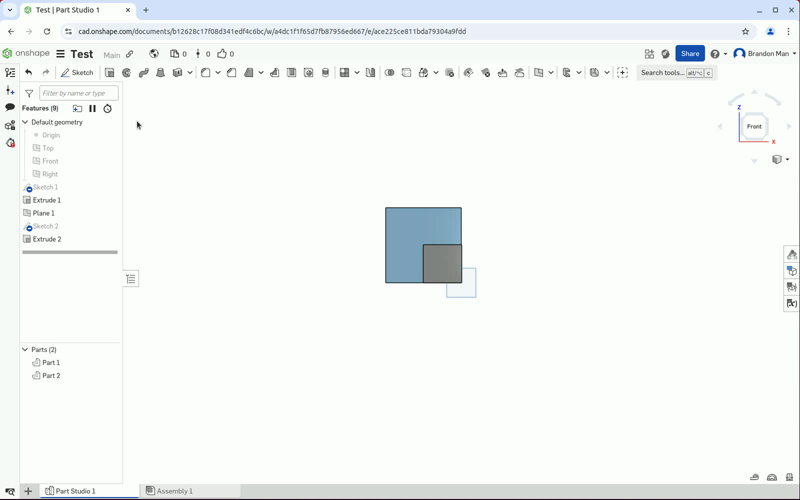
key(shift+h)
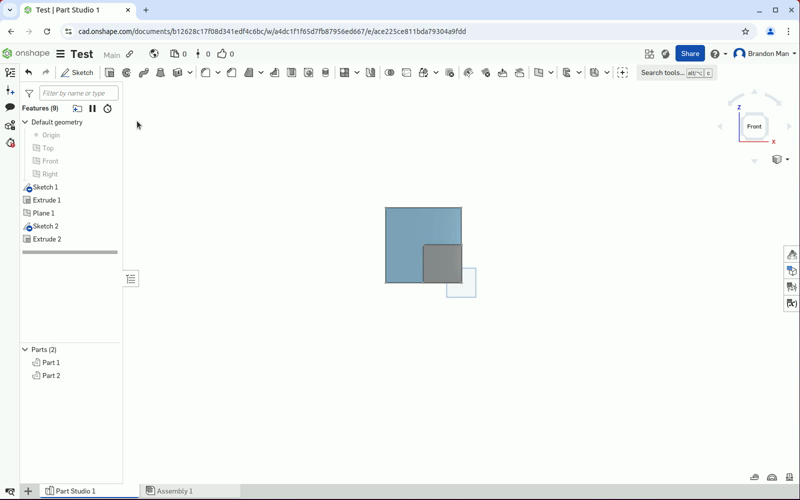
key(shift+h)
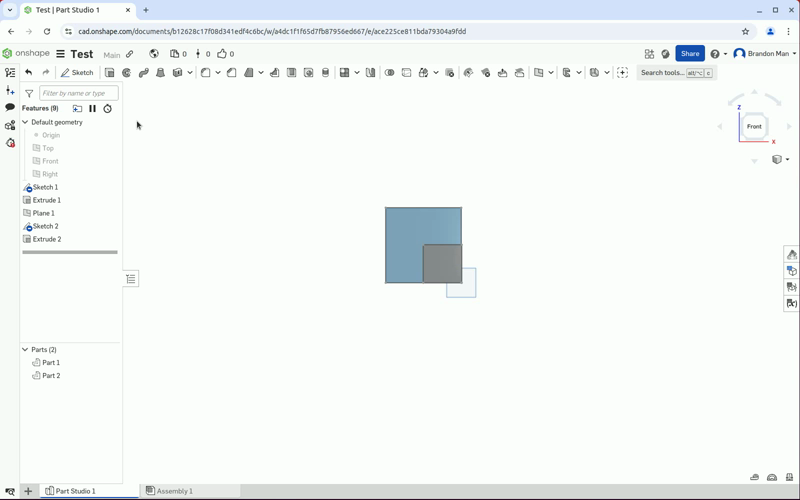
key(shift+7)
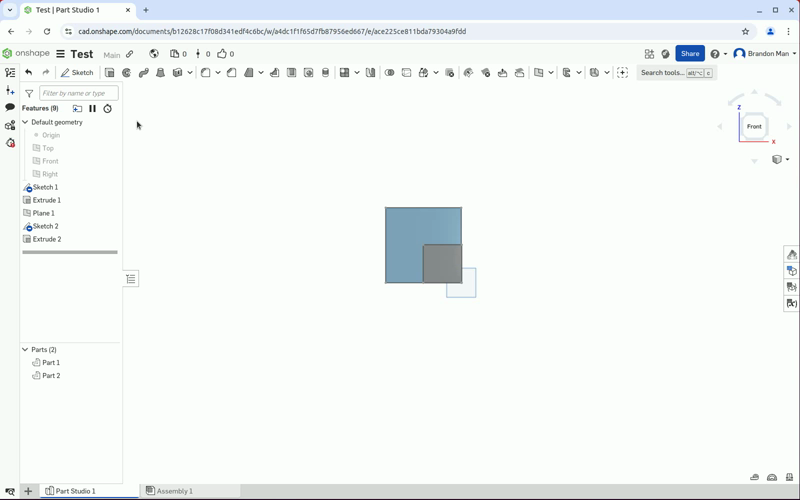
key(left, 2)
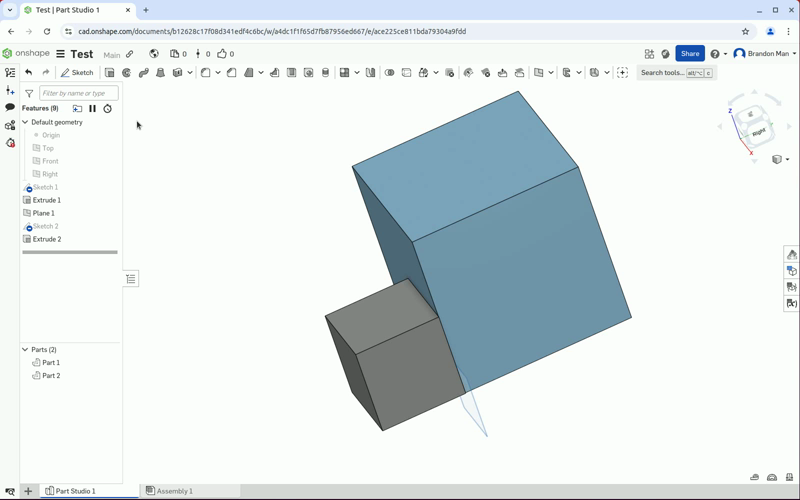
key(down, 2)
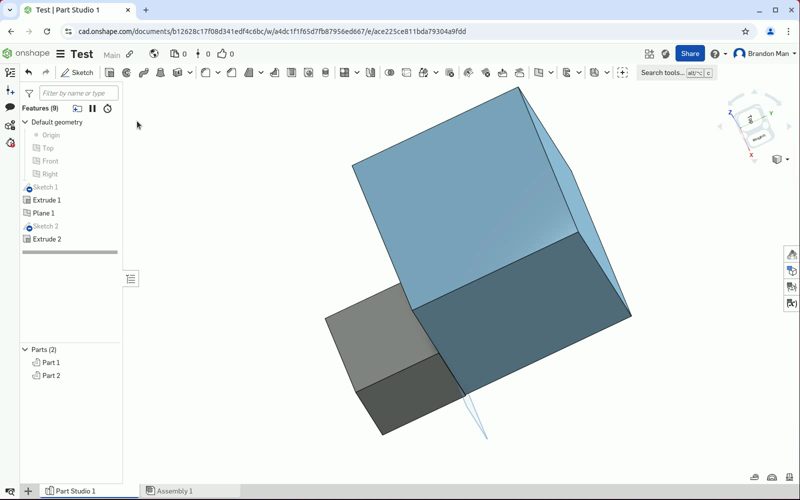
key(up, 2)
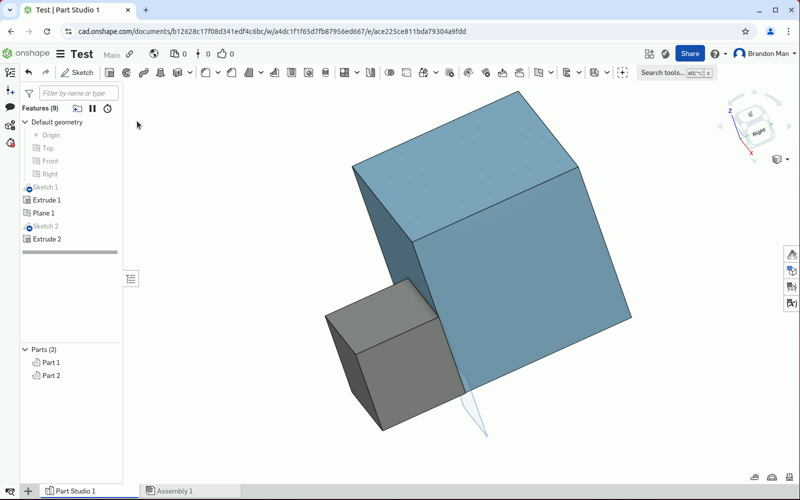
key(right, 2)
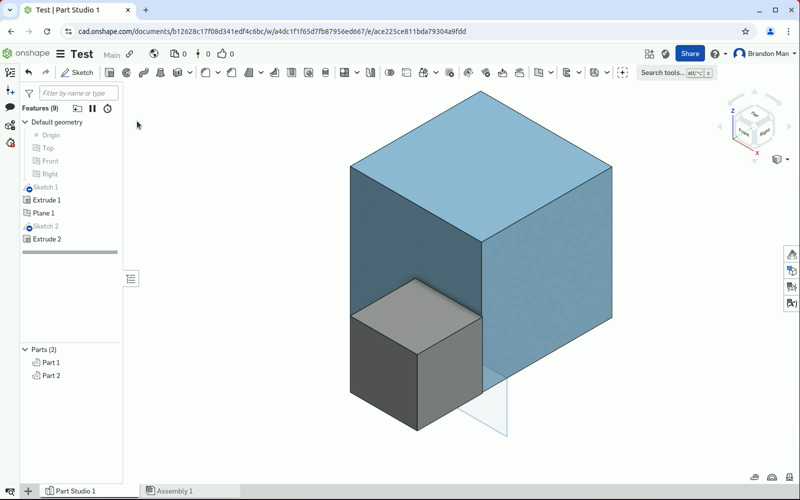
mouse_move(73, 189)
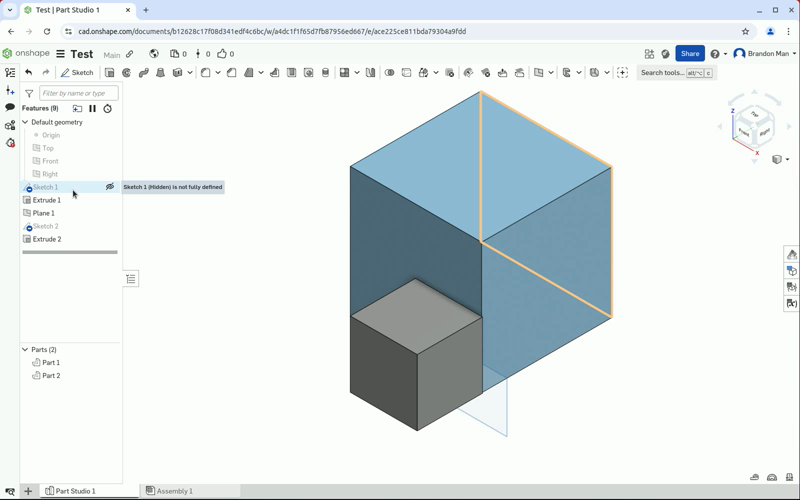
click(73, 189)